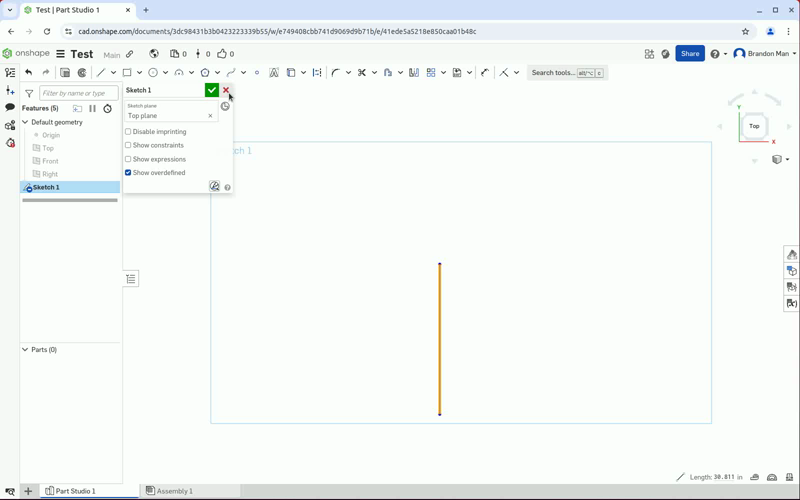
key(shift+h)
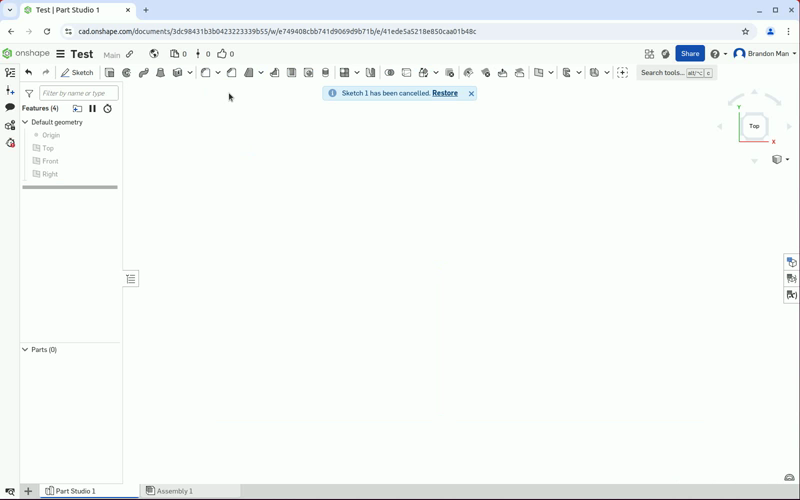
mouse_move(73, 352)
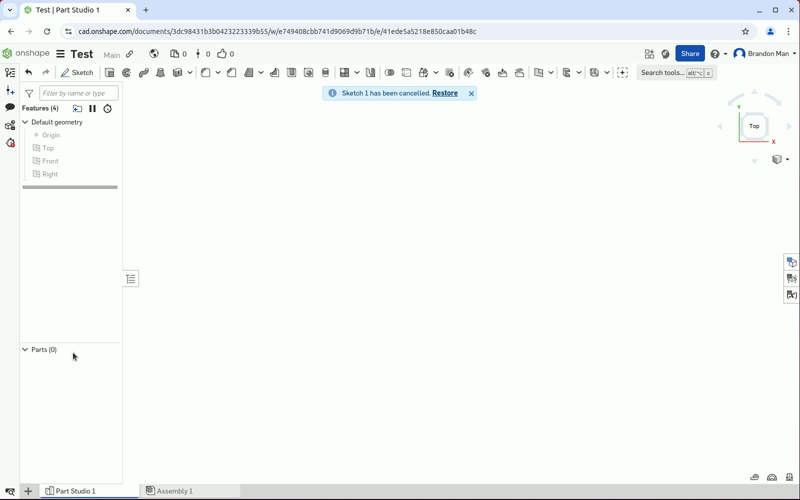
key(y)
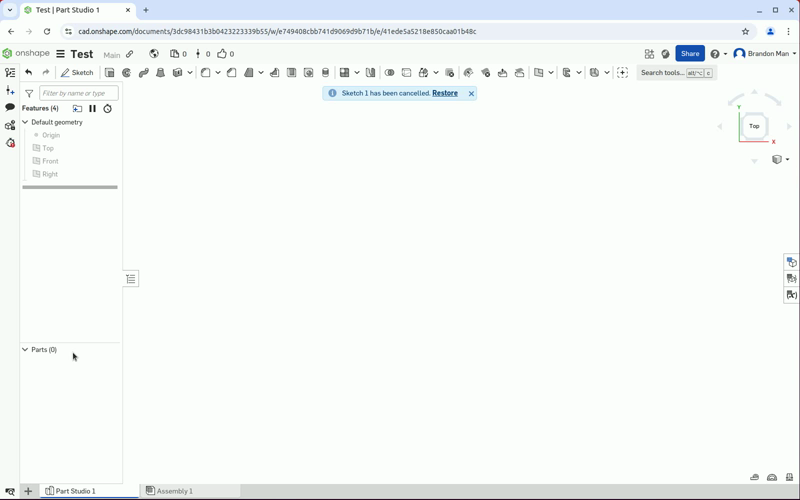
key(shift+p)
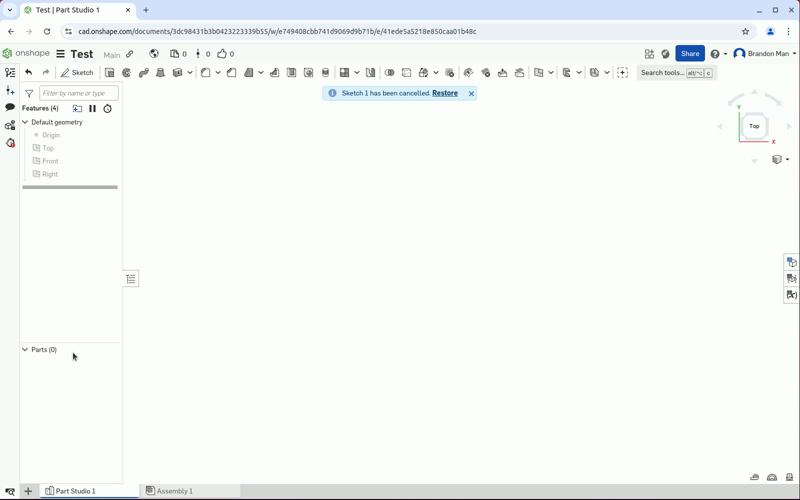
key(space)
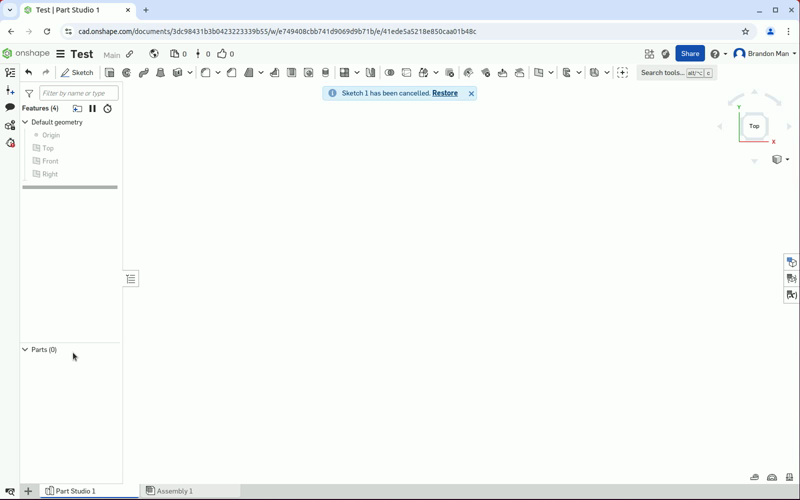
key_down(shift)
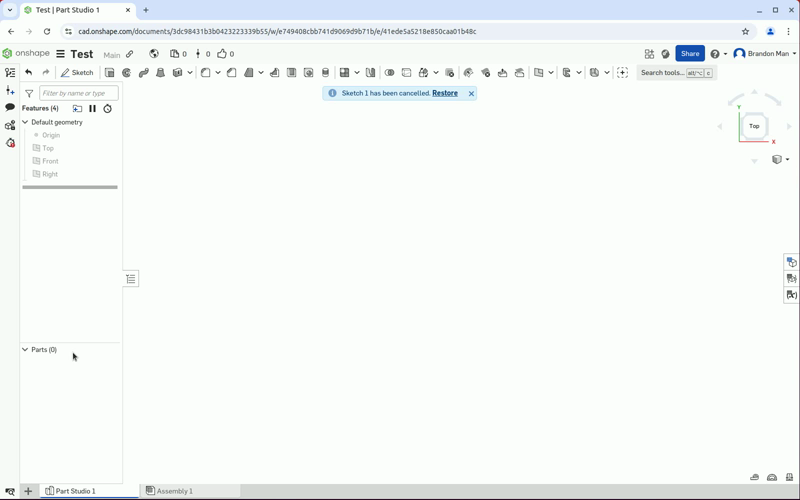
key(up)
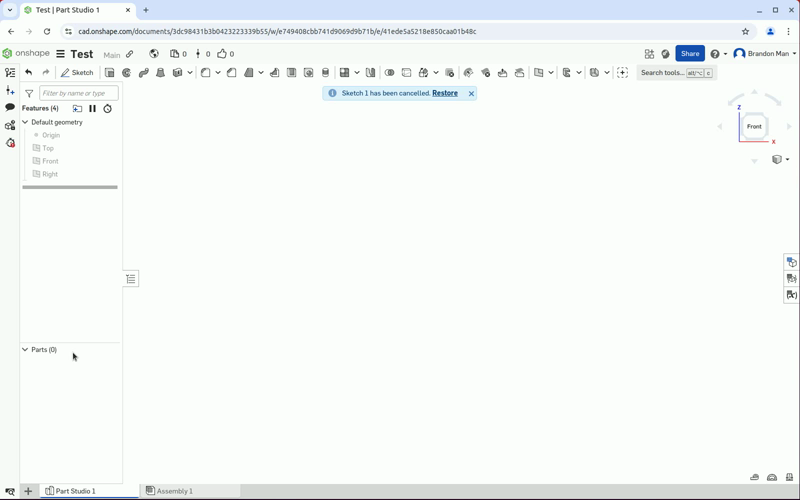
key_up(shift)
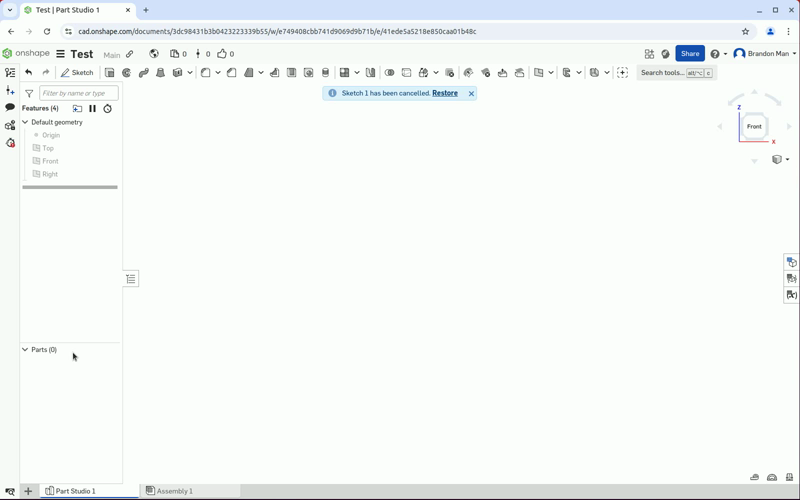
mouse_move(73, 352)
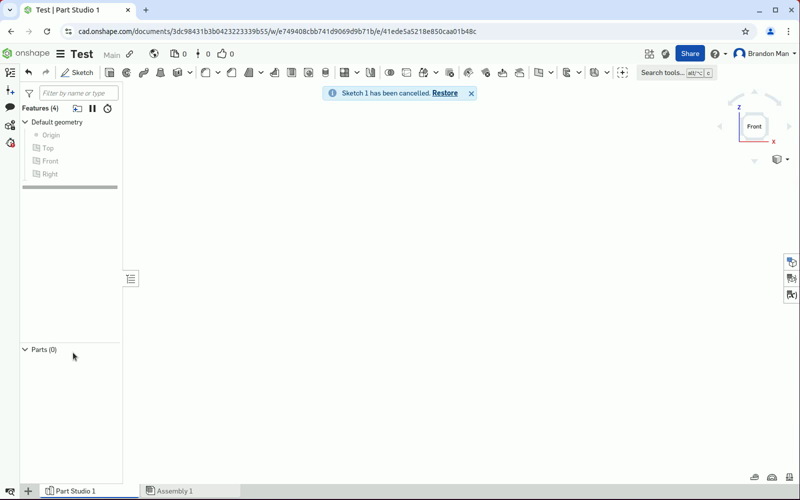
key(shift+y)
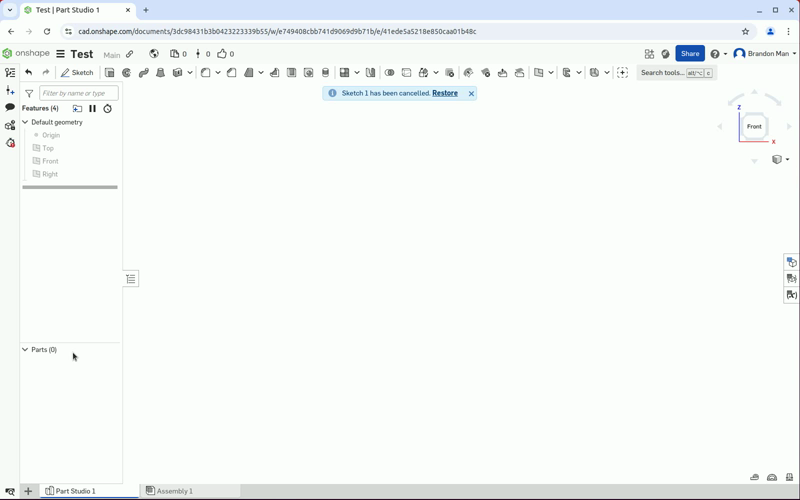
key(shift+s)
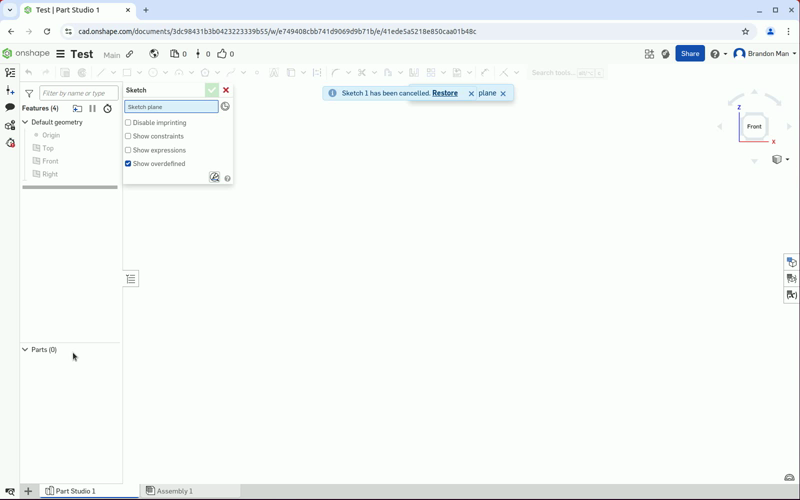
mouse_move(73, 163)
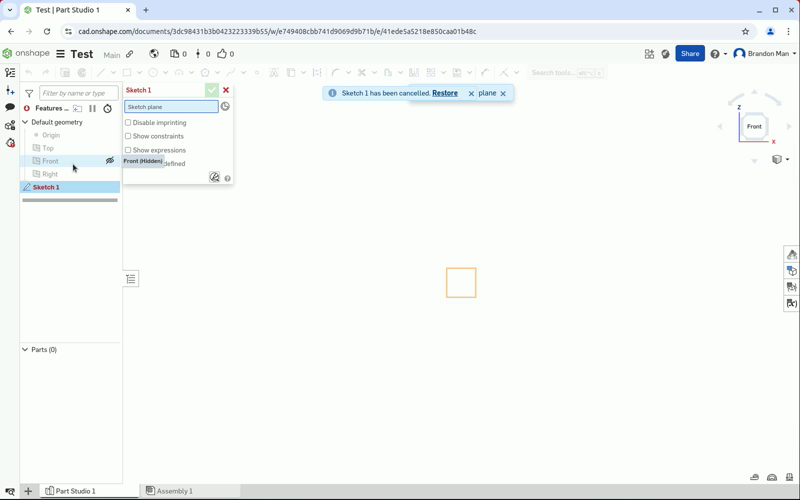
click(73, 163)
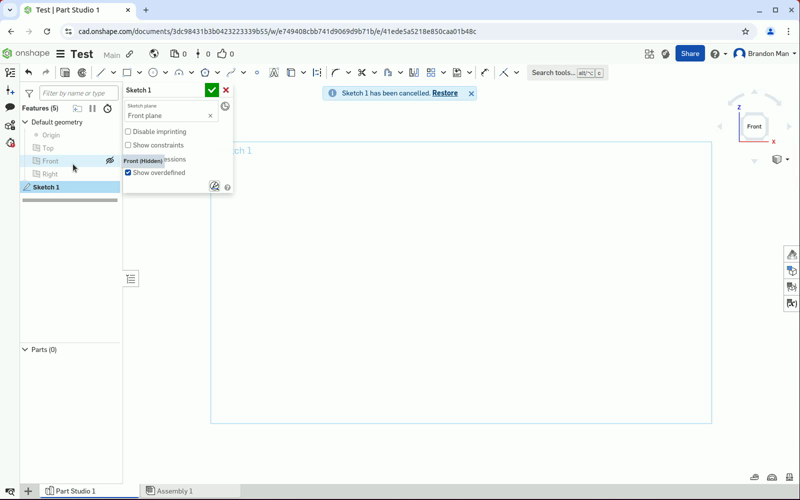
mouse_move(73, 352)
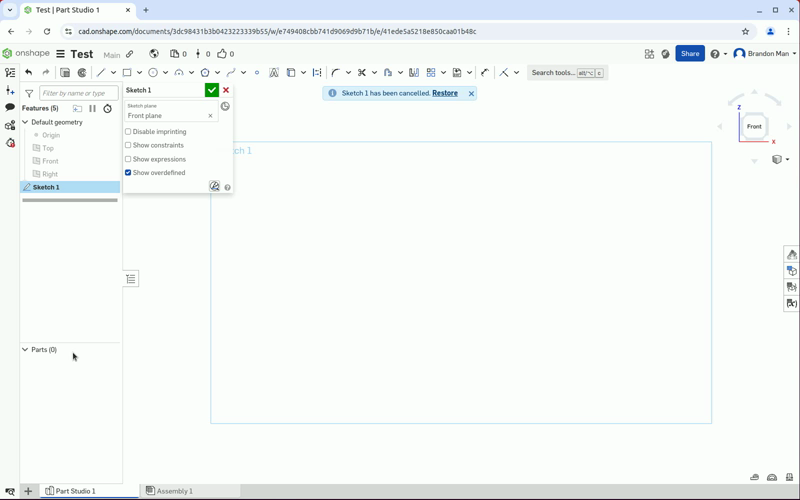
key(y)
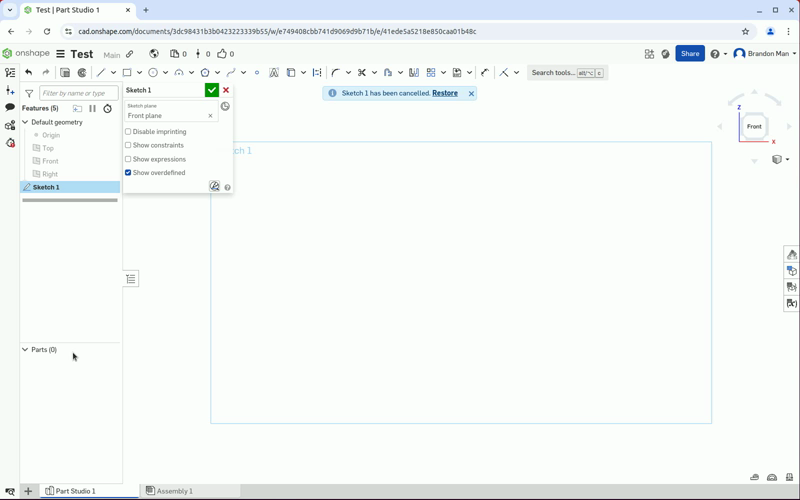
key(c)
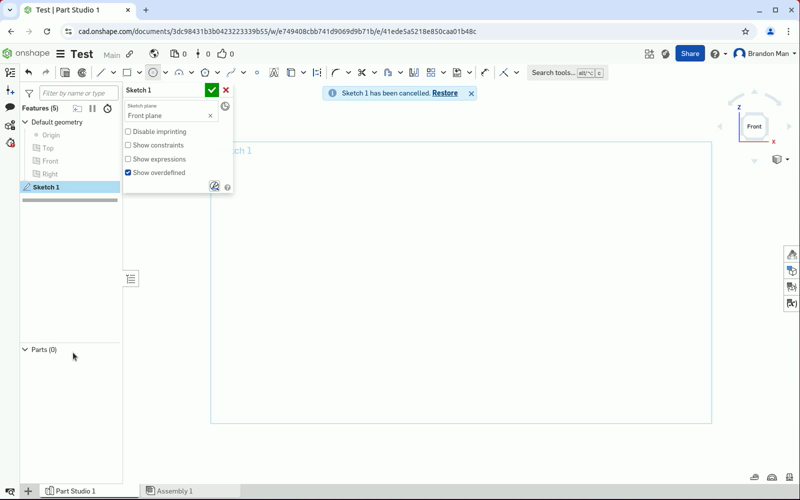
key_down(shift)
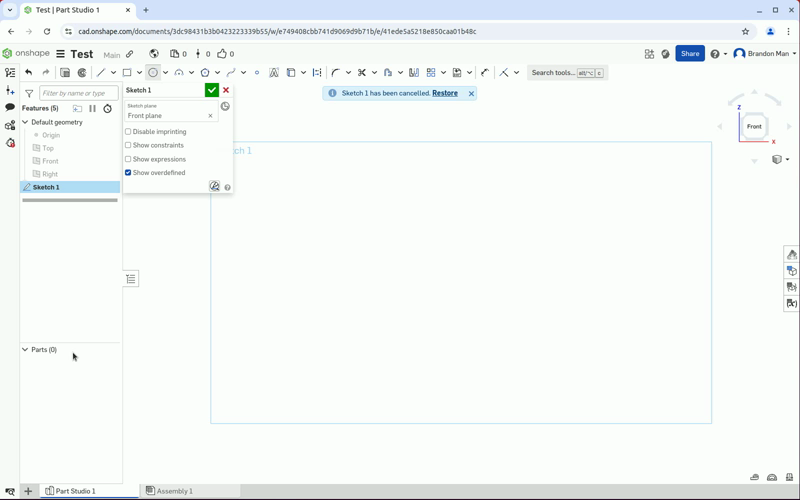
mouse_move(460, 282)
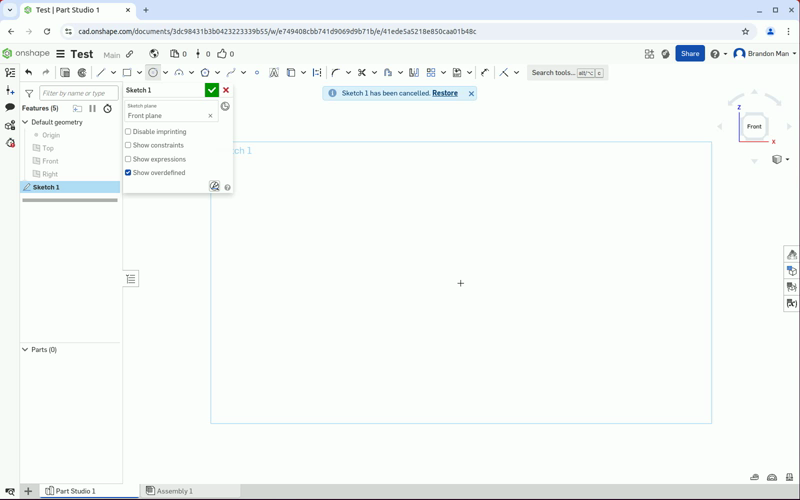
click(460, 282)
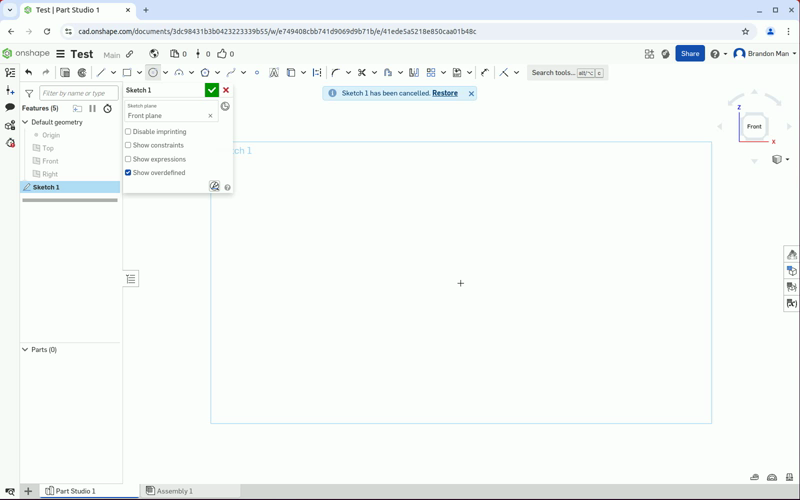
key_up(shift)
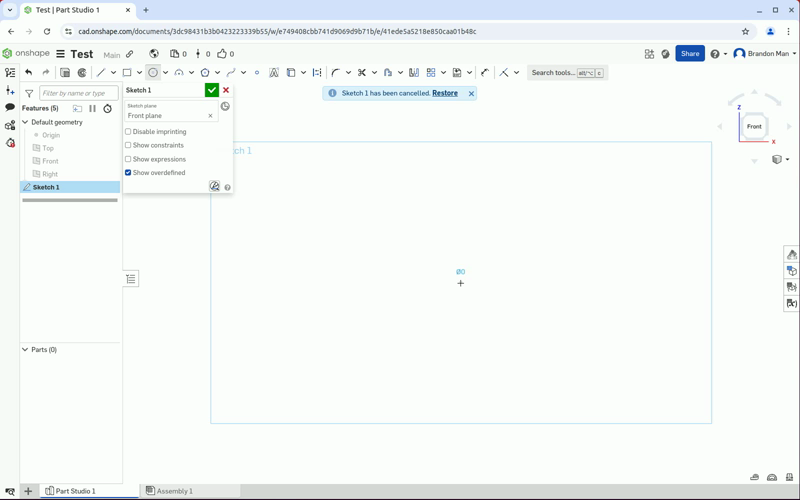
mouse_move(505, 282)
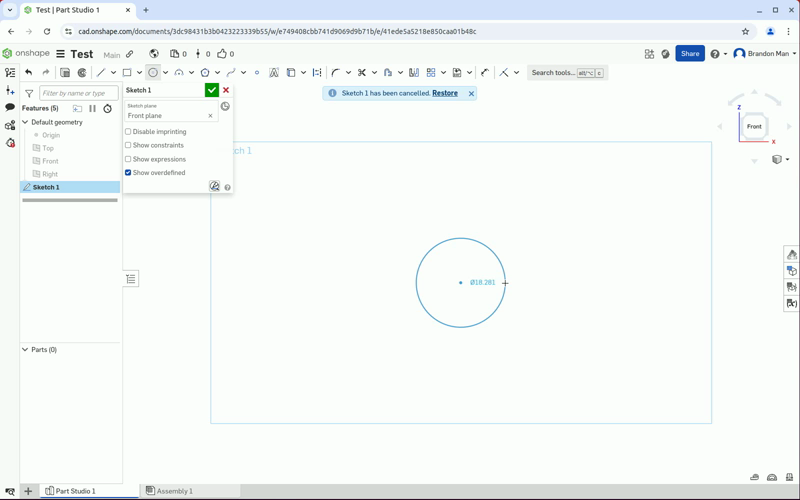
click(505, 282)
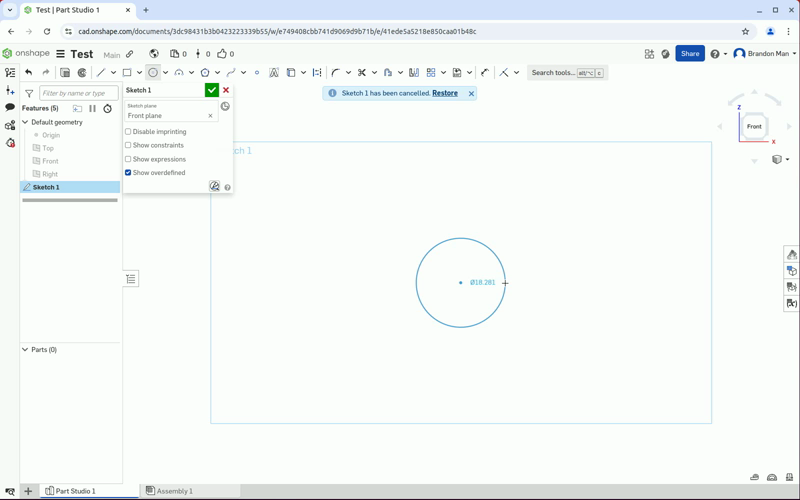
key(esc)
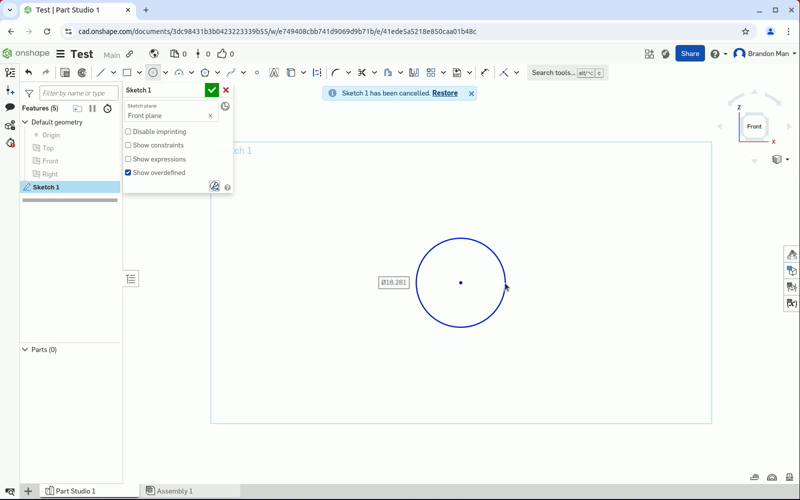
key(c)
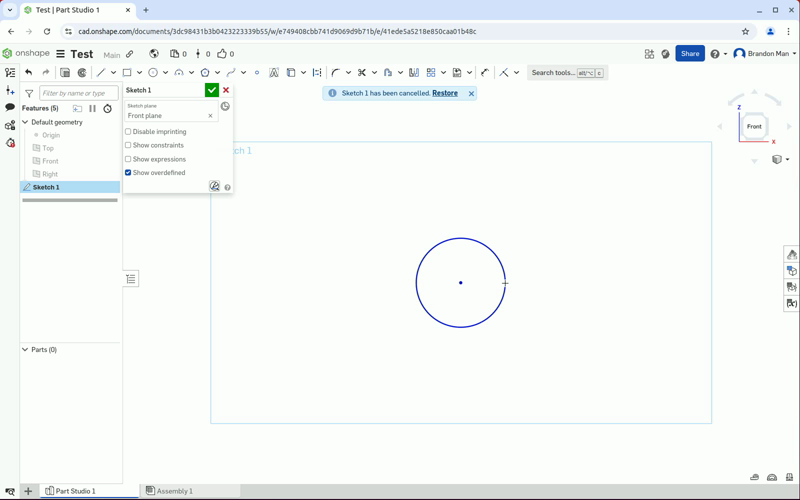
key_down(shift)
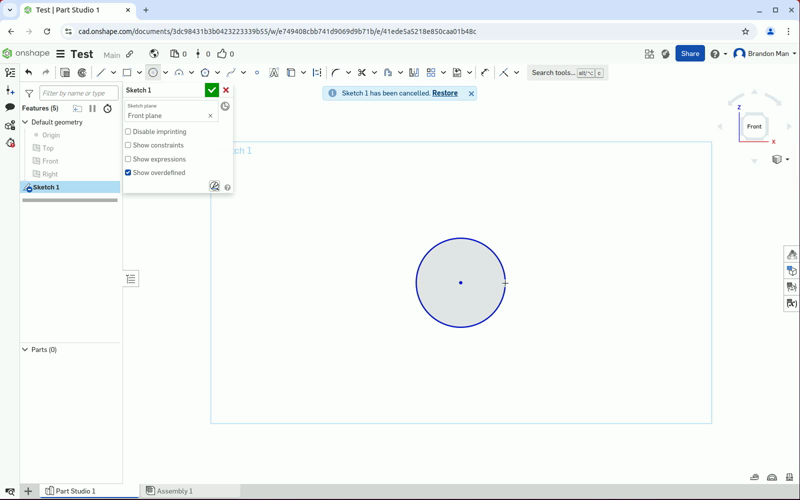
mouse_move(460, 282)
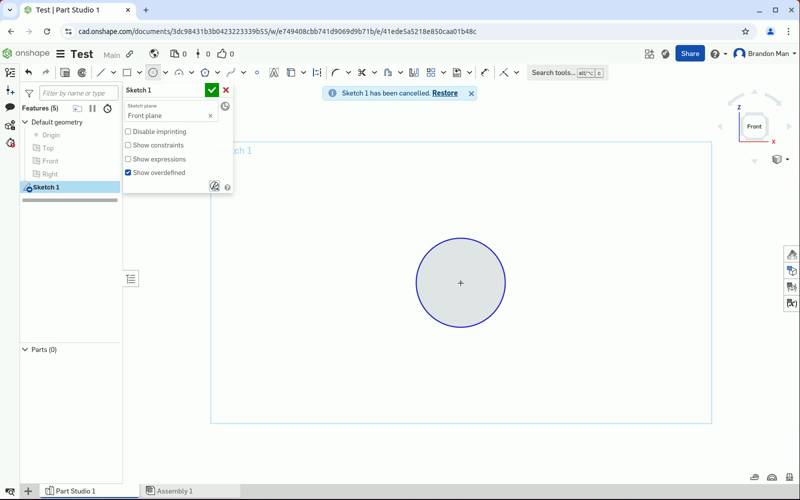
click(460, 282)
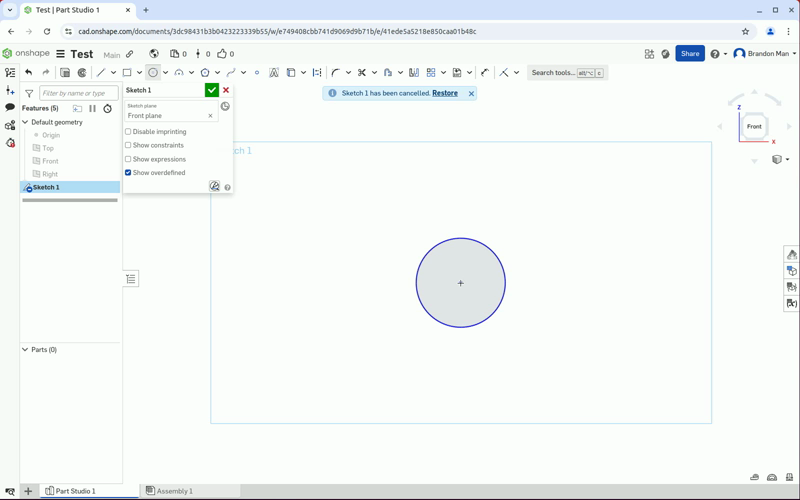
key_up(shift)
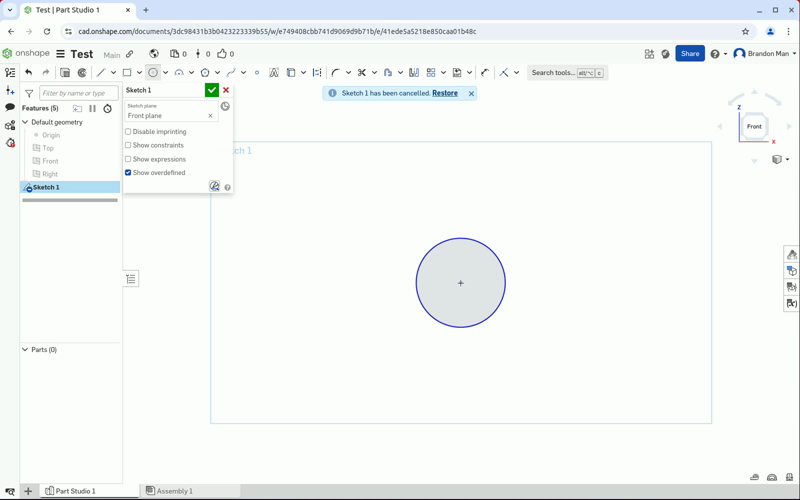
mouse_move(478, 282)
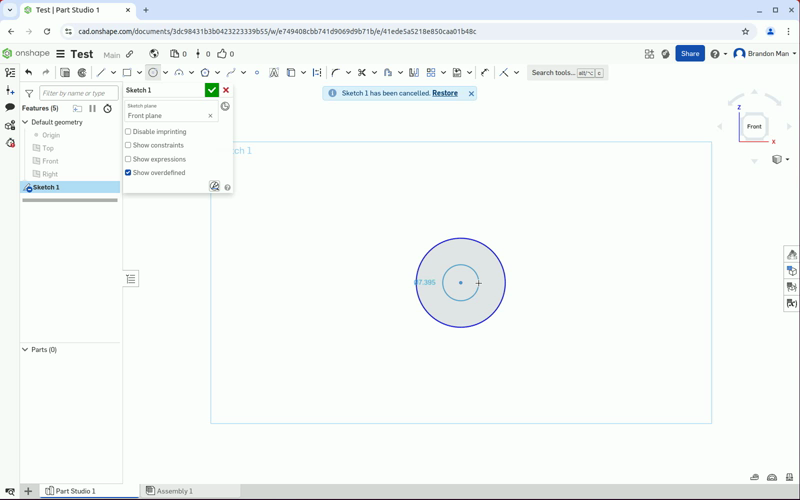
click(478, 282)
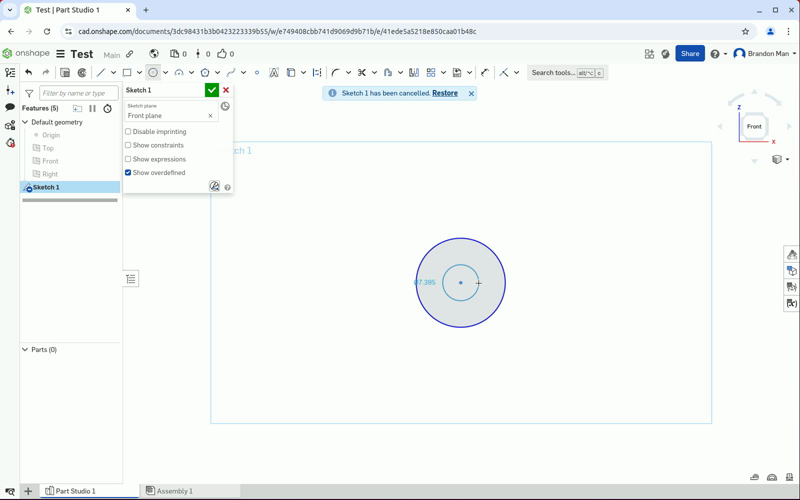
key(esc)
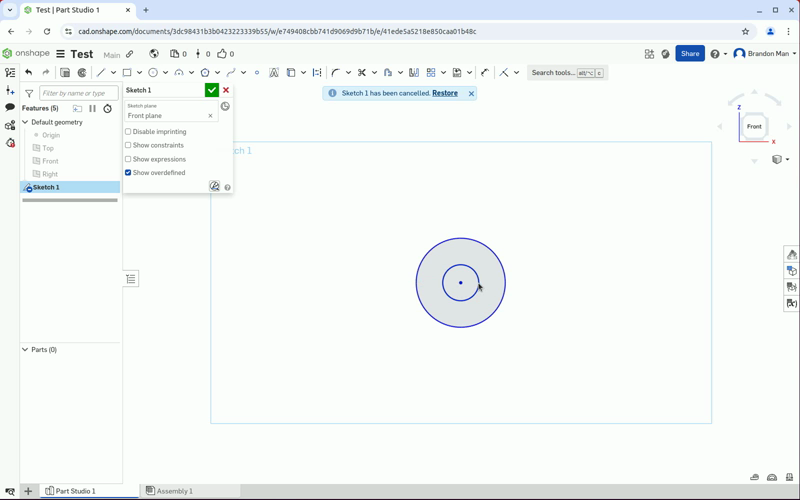
mouse_move(436, 276)
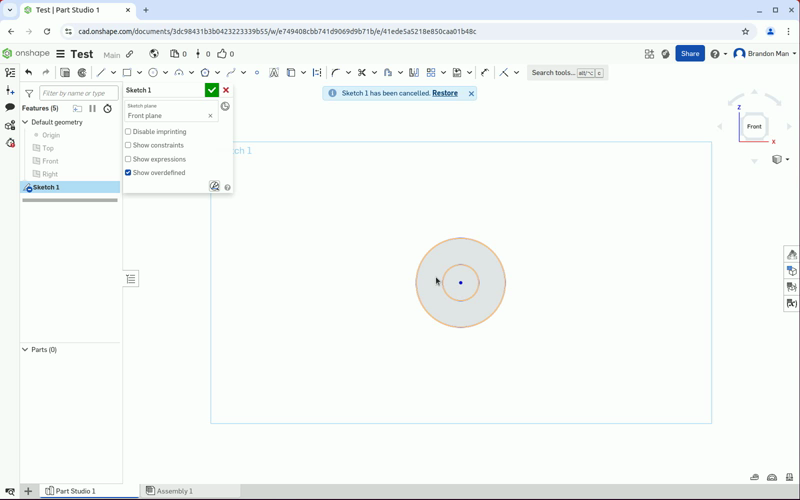
click(436, 276)
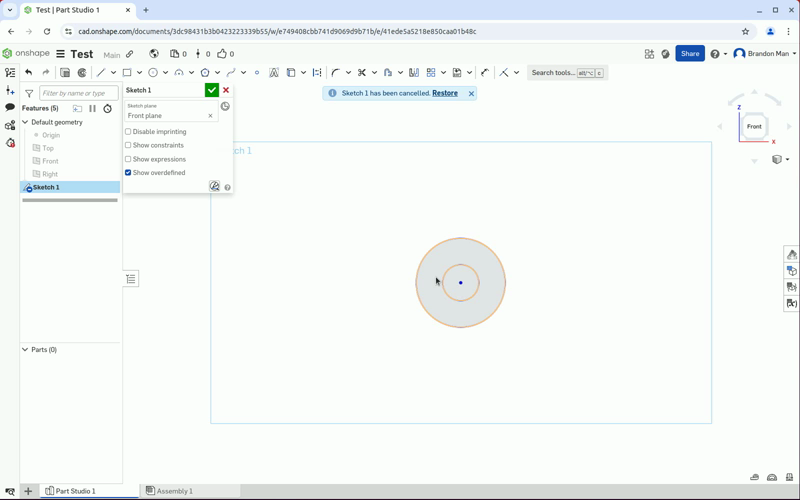
mouse_move(73, 352)
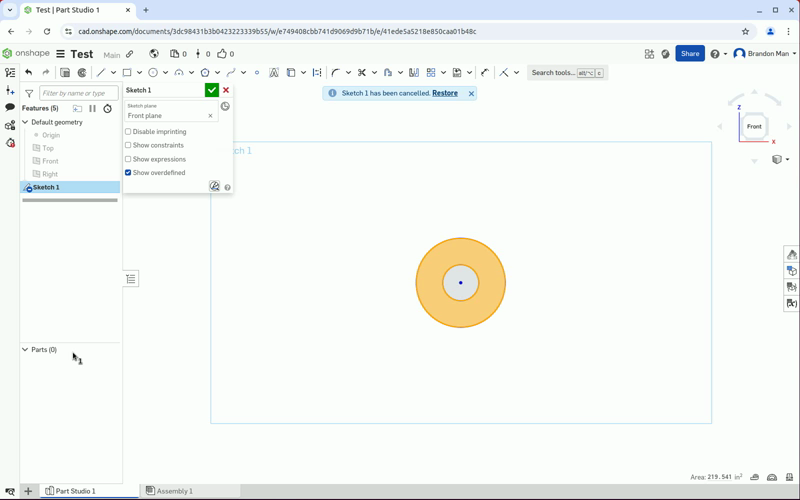
key(shift+y)
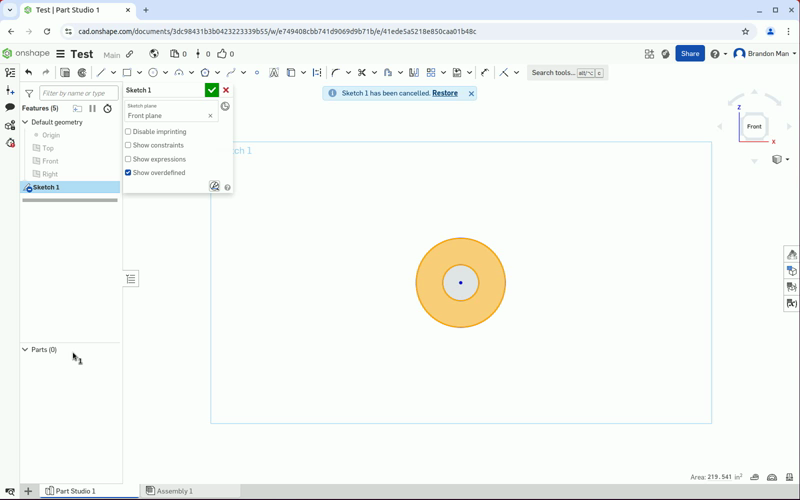
key(shift+e)
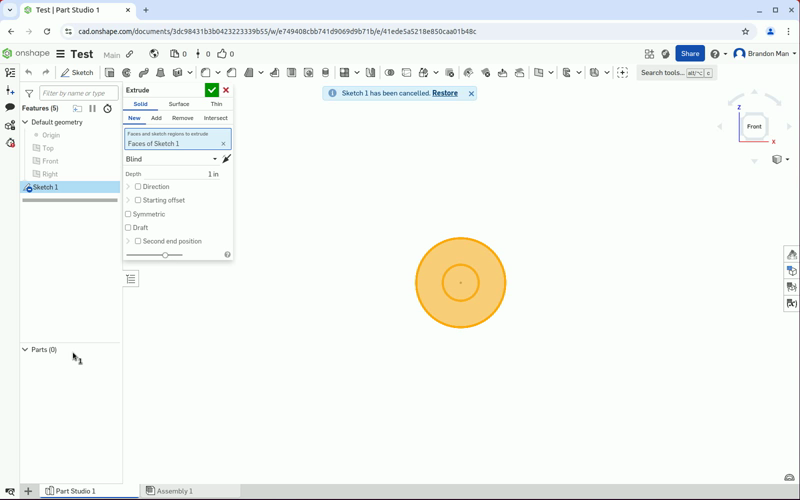
mouse_move(143, 106)
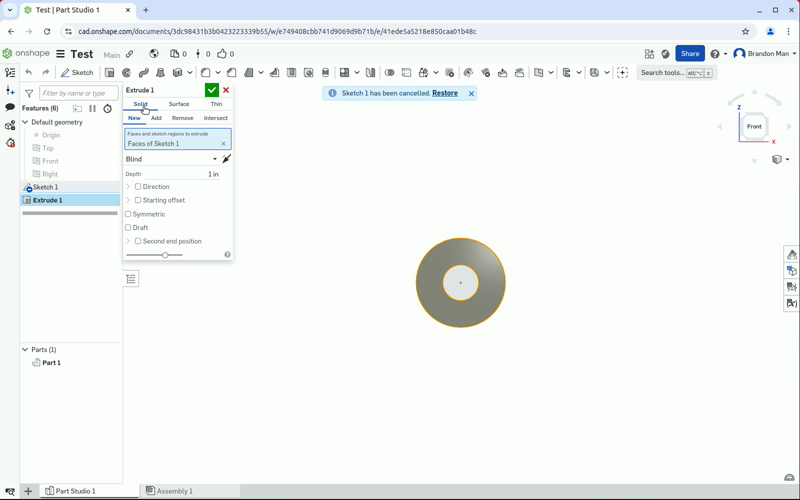
click(143, 106)
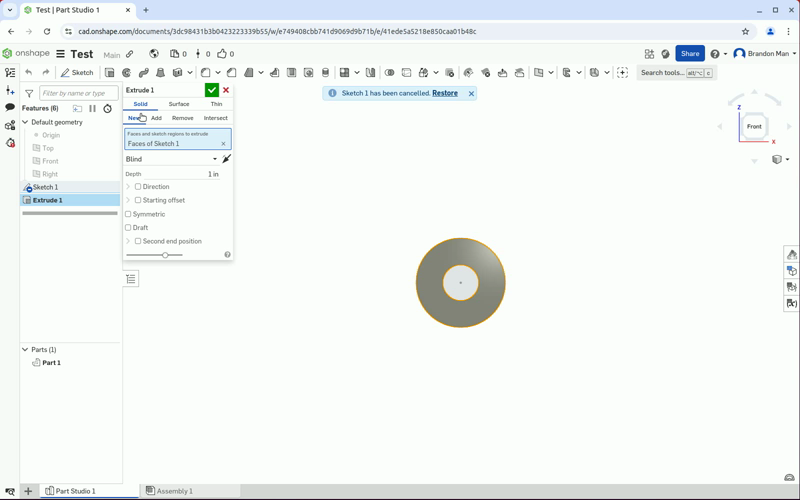
mouse_move(137, 120)
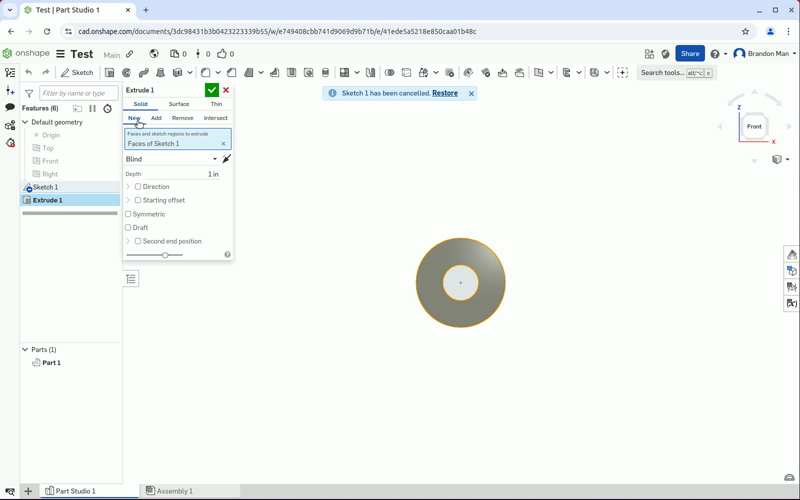
click(137, 120)
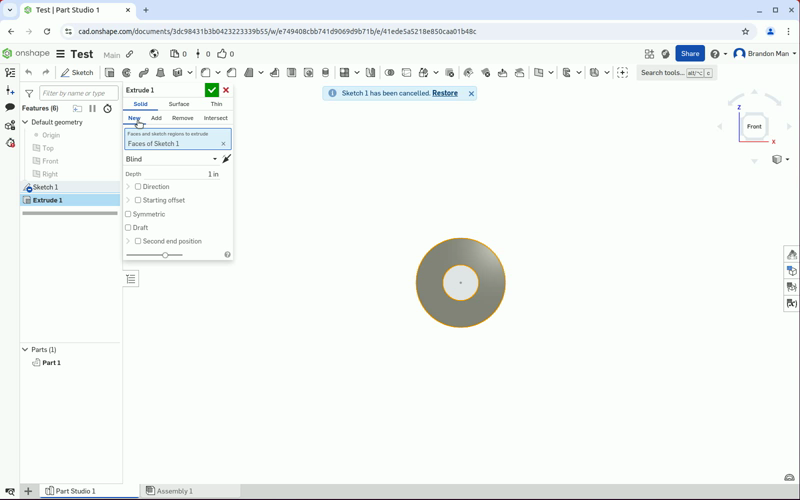
key(tab, 4)
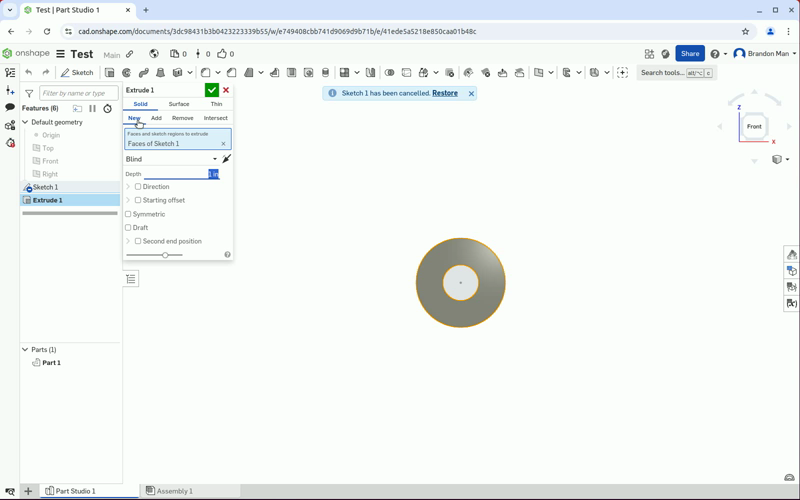
text(3.611)
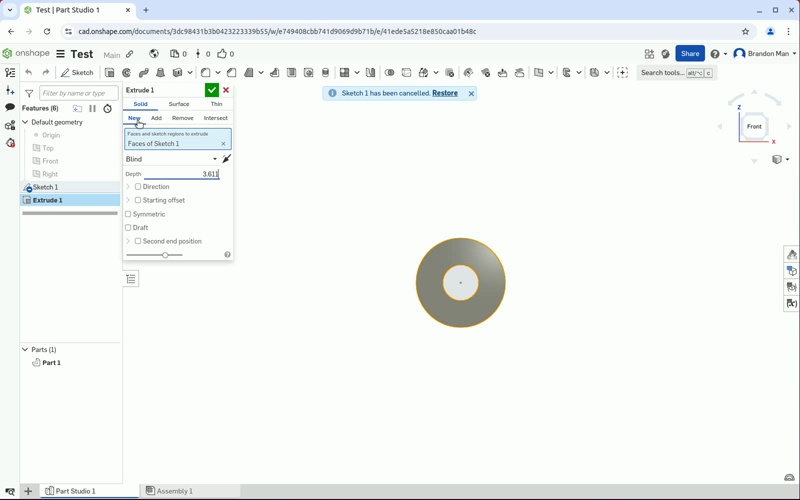
key(enter)
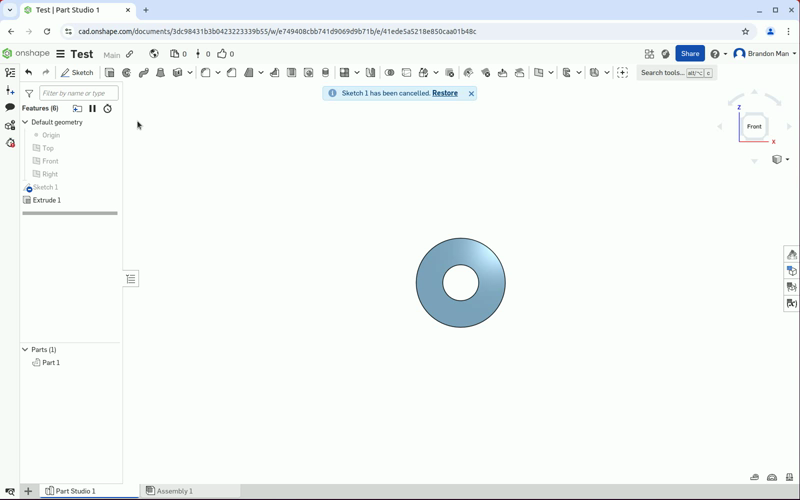
key(shift+h)
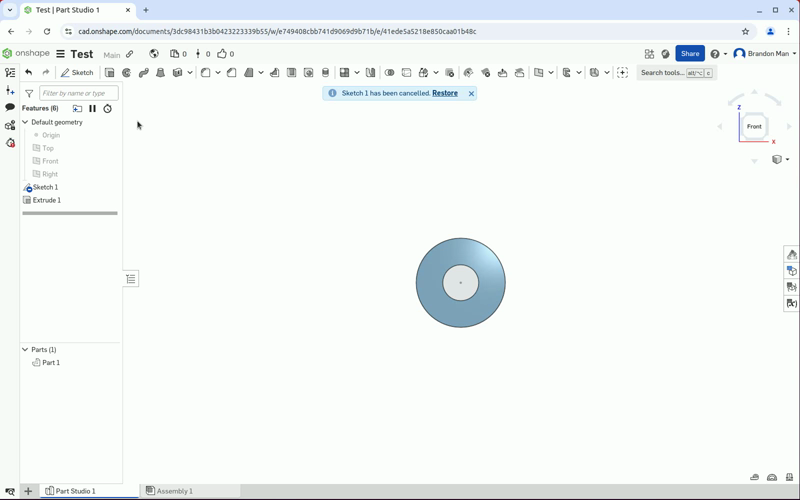
key(shift+h)
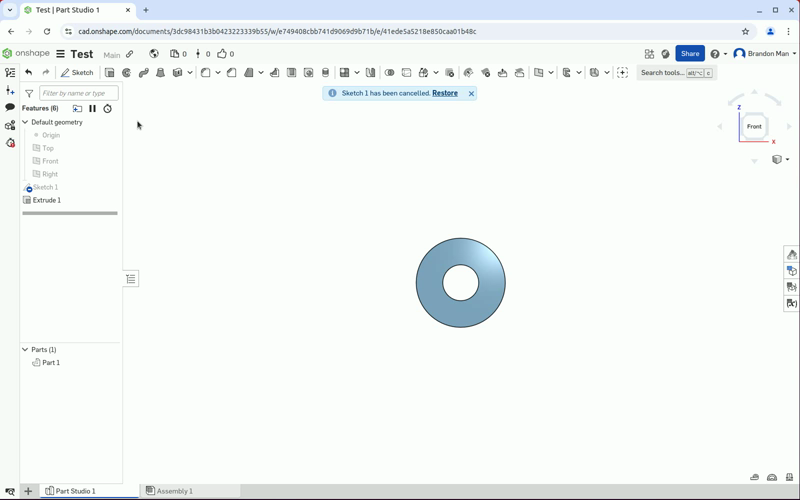
mouse_move(73, 189)
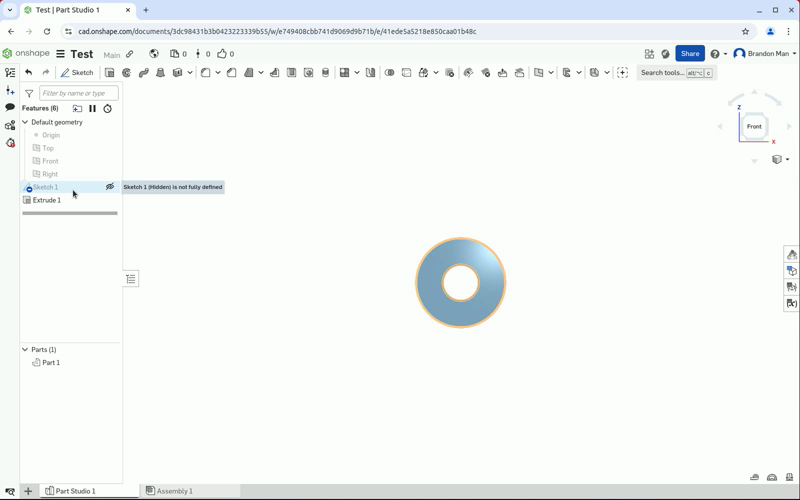
click(73, 189)
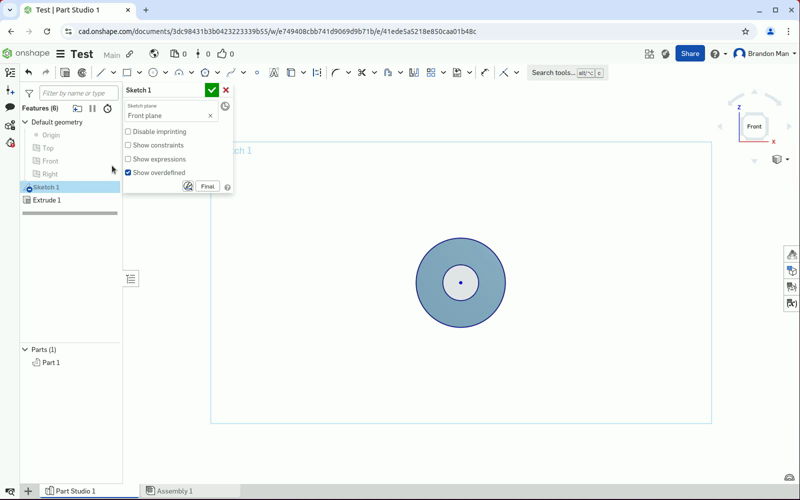
mouse_move(229, 92)
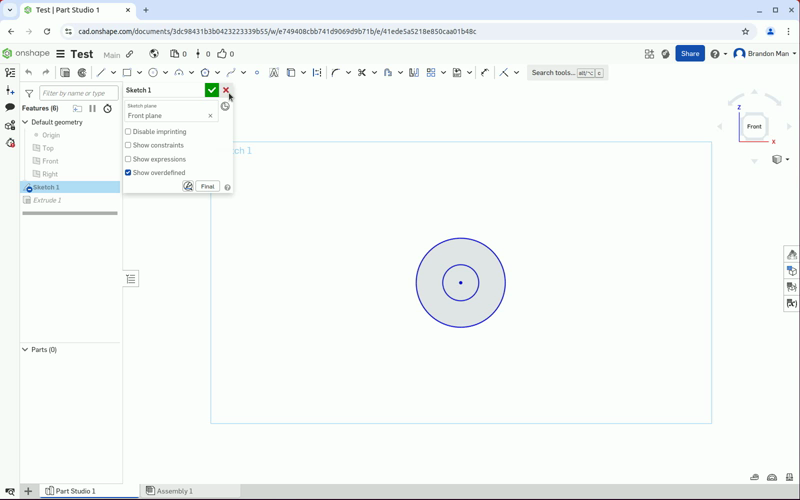
click(229, 92)
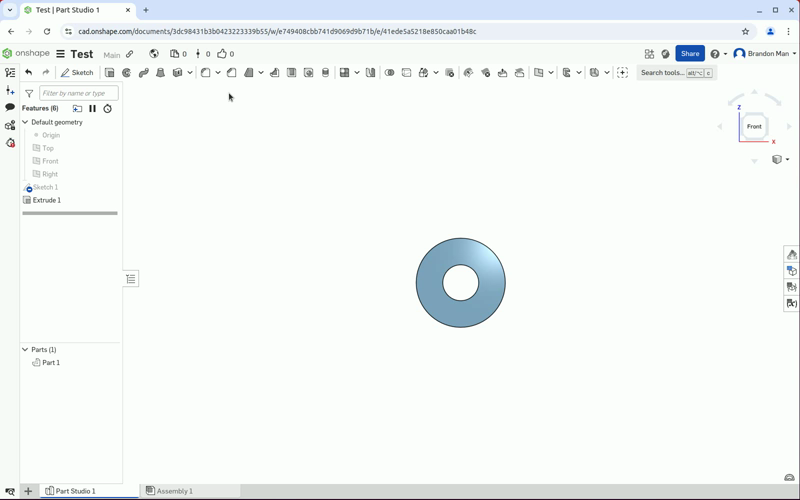
mouse_move(541, 75)
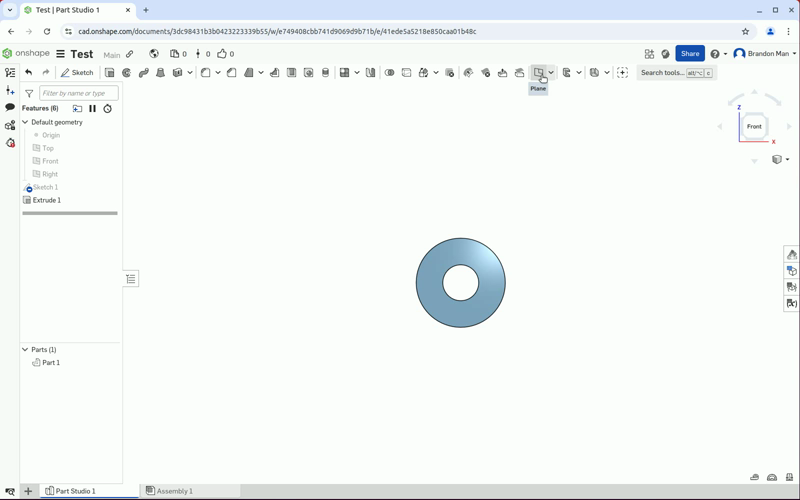
click(541, 75)
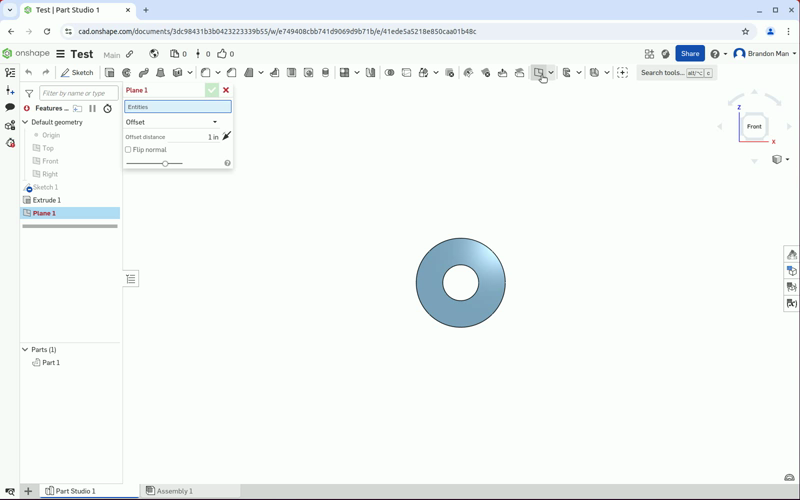
mouse_move(73, 163)
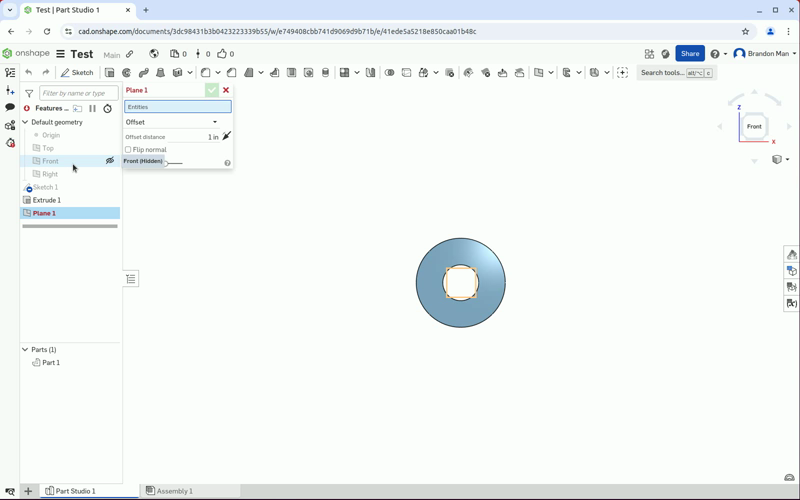
click(73, 163)
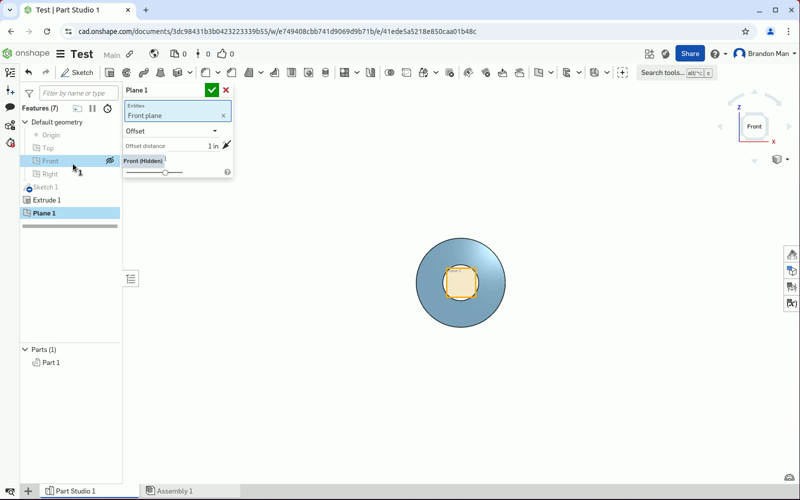
key(tab, 2)
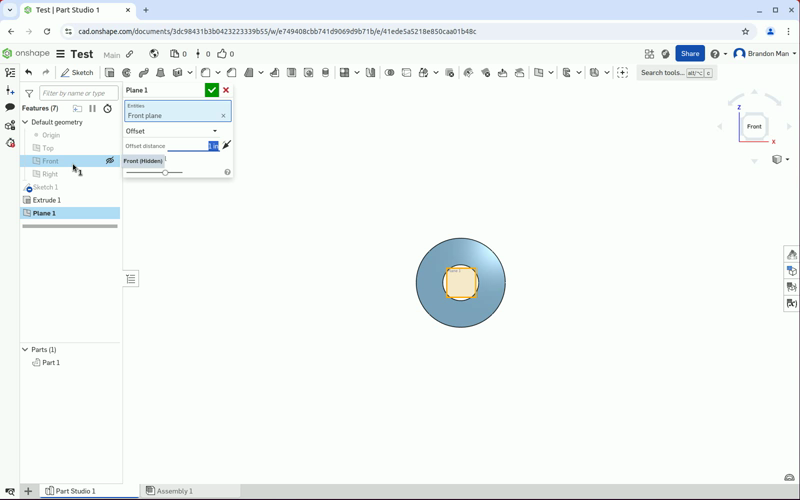
text(3.605)
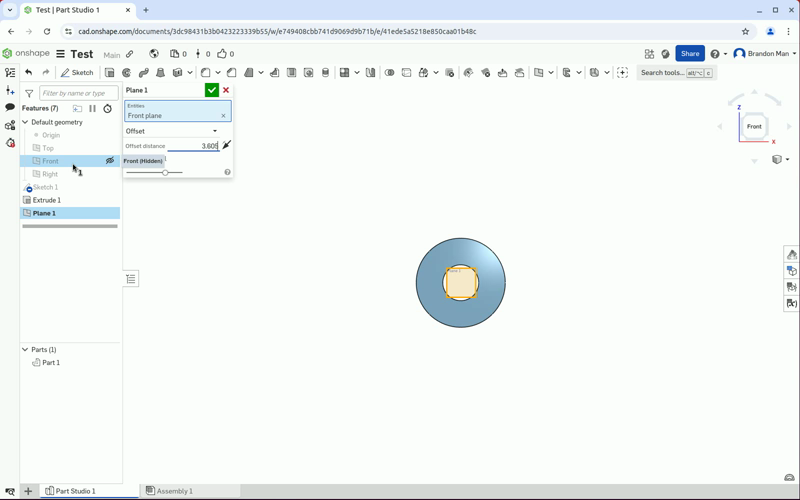
key(enter, 2)
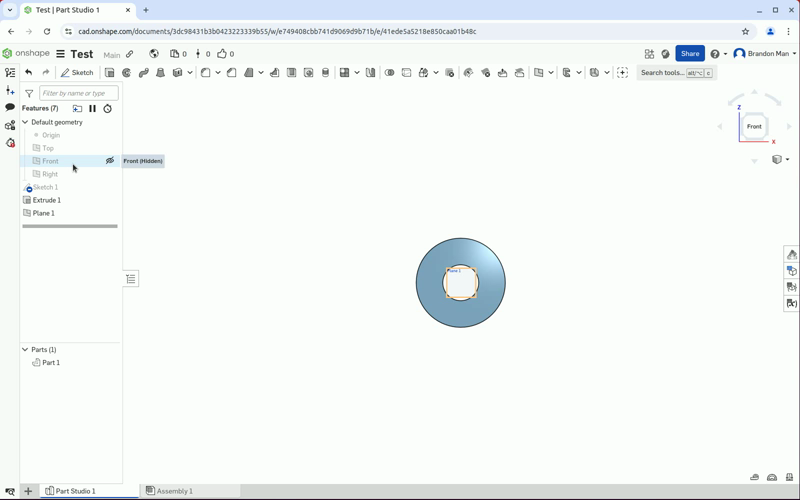
key(shift+s)
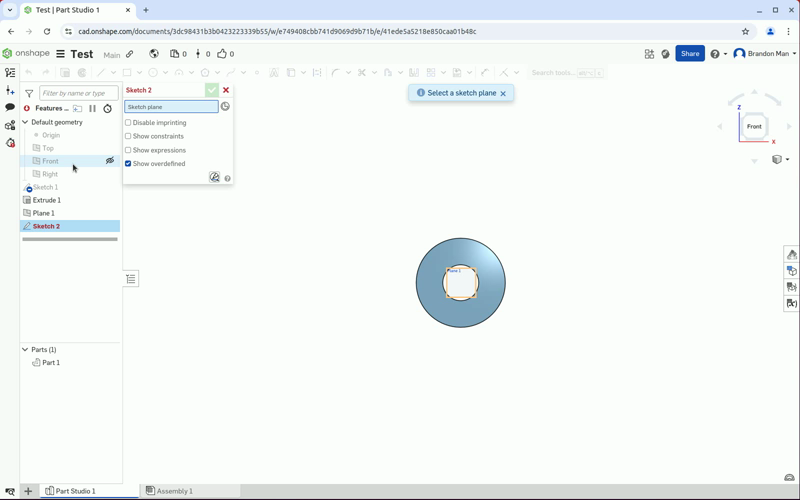
mouse_move(73, 215)
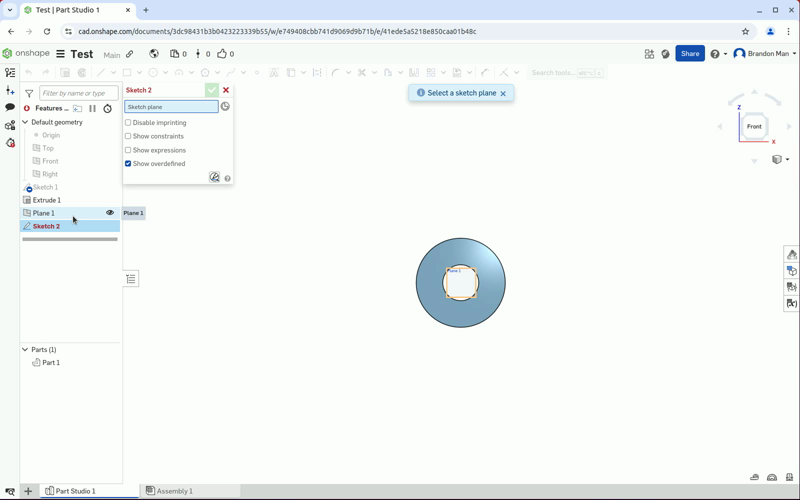
click(73, 215)
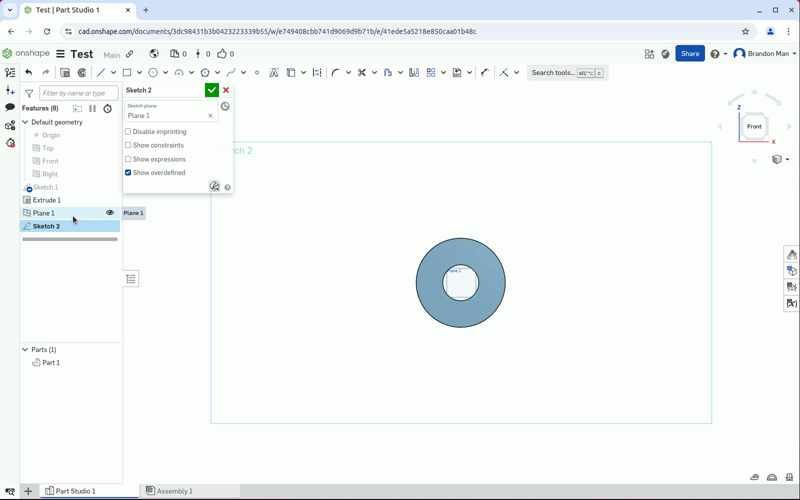
mouse_move(73, 352)
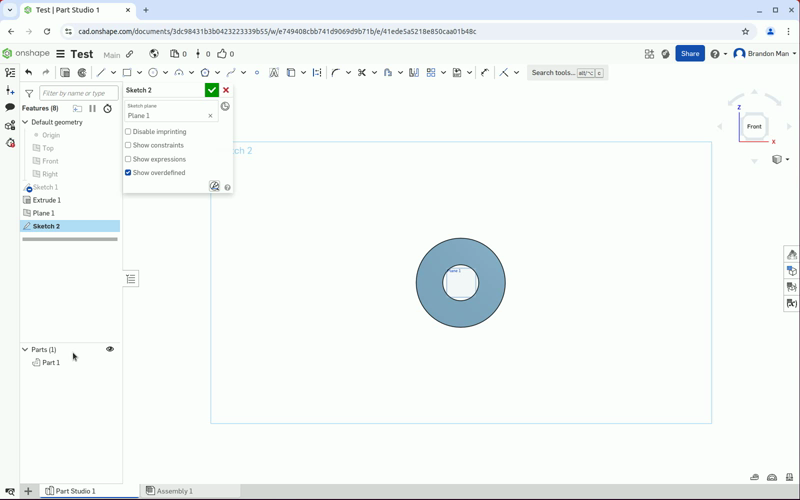
key(y)
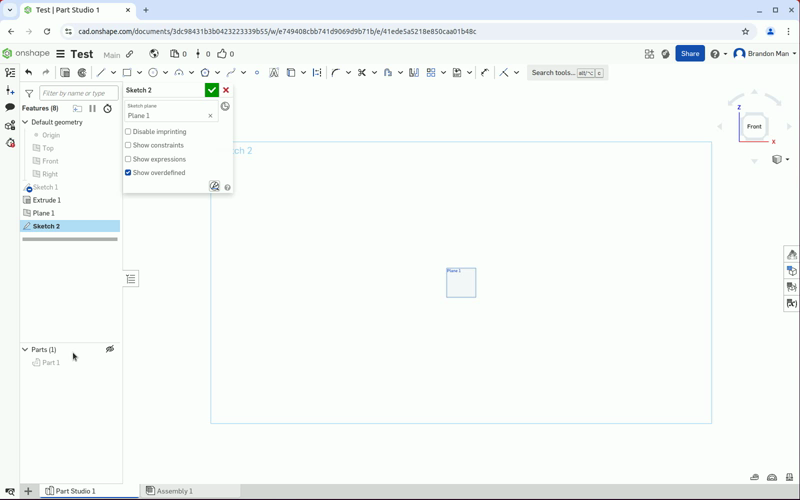
key(c)
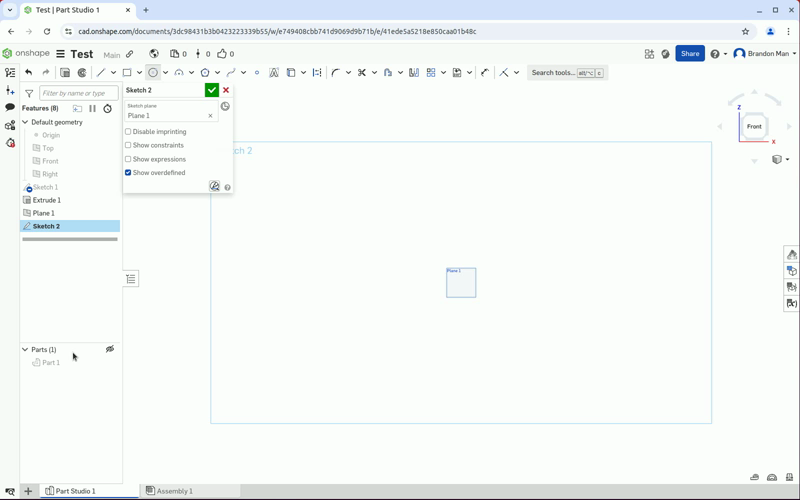
key_down(shift)
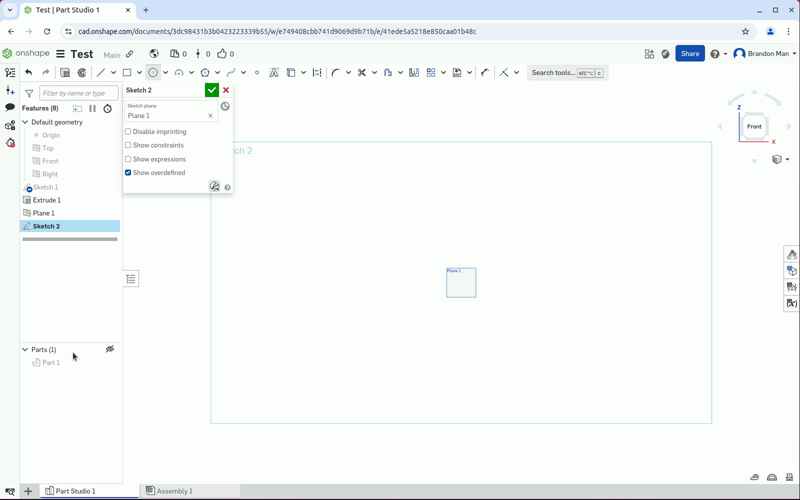
mouse_move(460, 282)
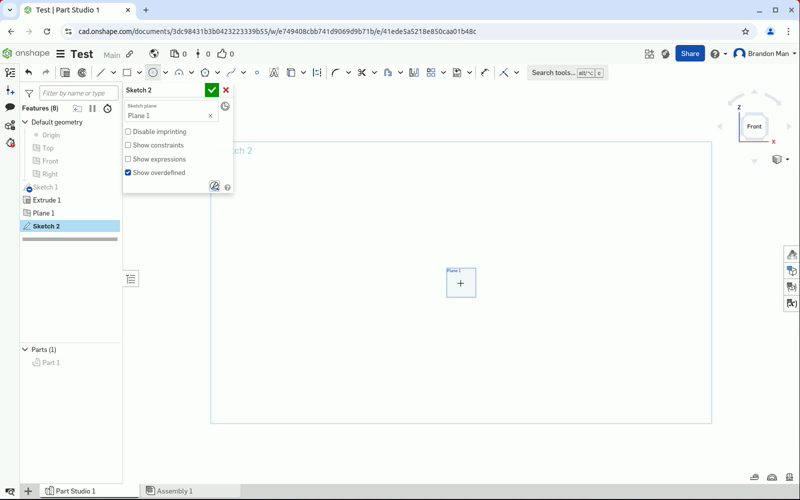
click(460, 282)
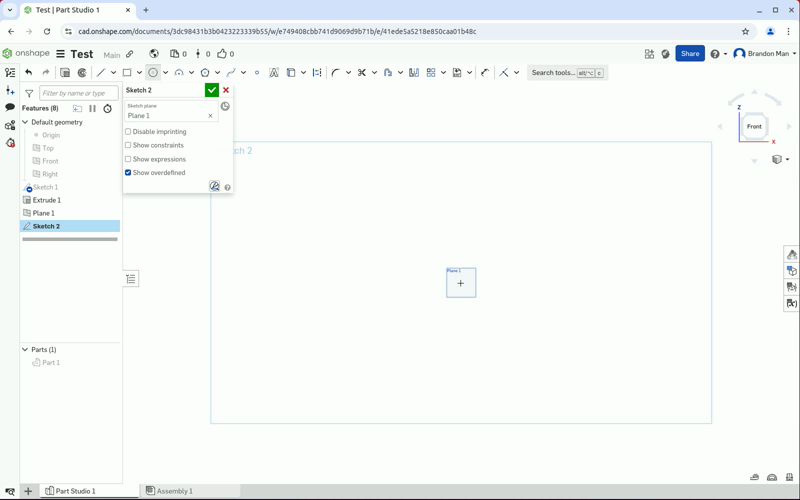
key_up(shift)
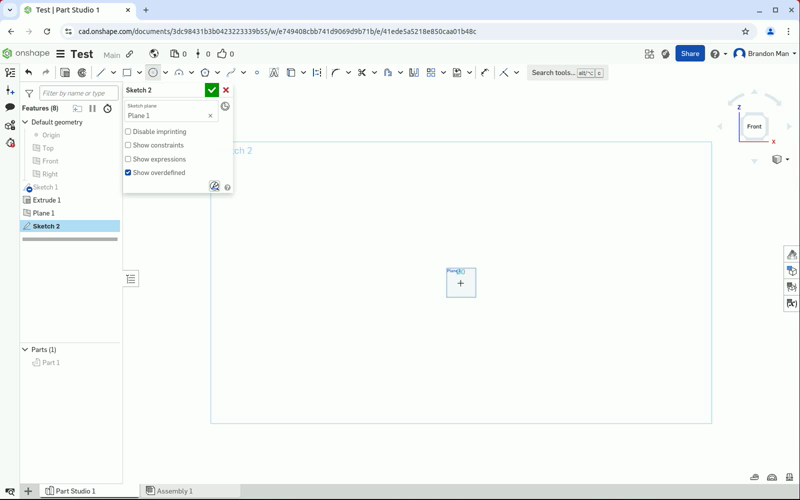
mouse_move(492, 282)
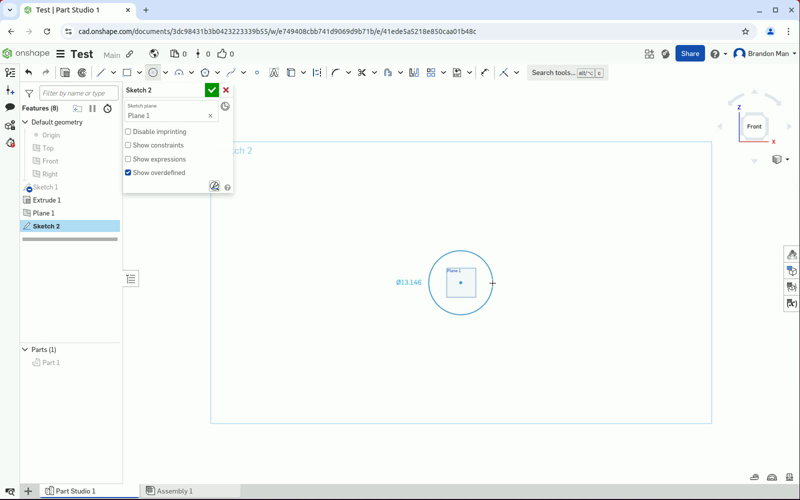
click(492, 282)
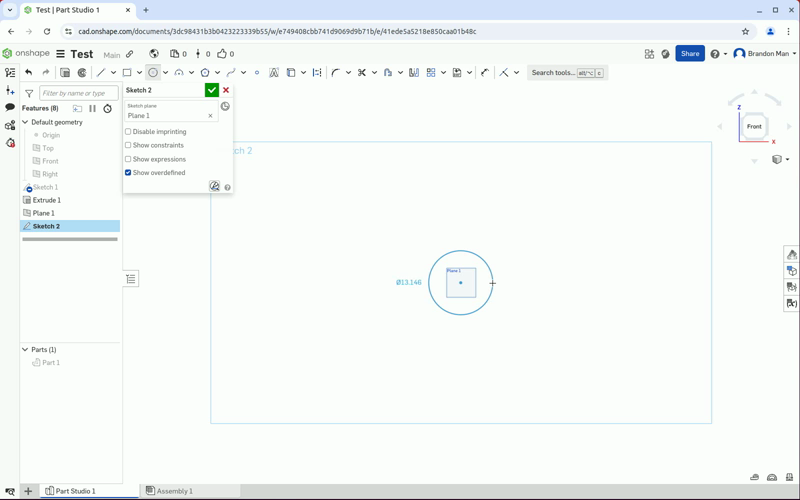
key(esc)
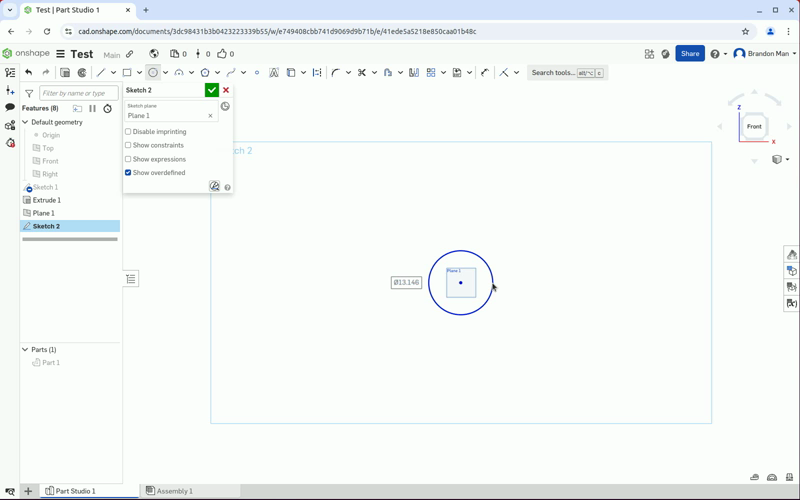
key(c)
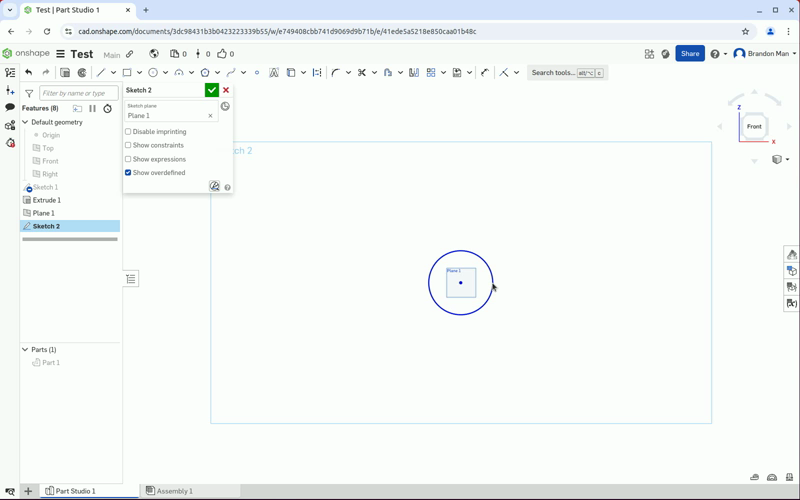
key_down(shift)
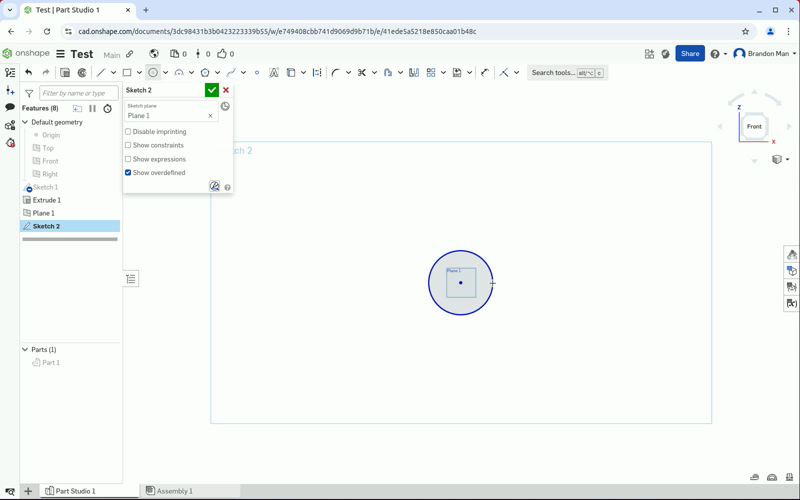
mouse_move(460, 282)
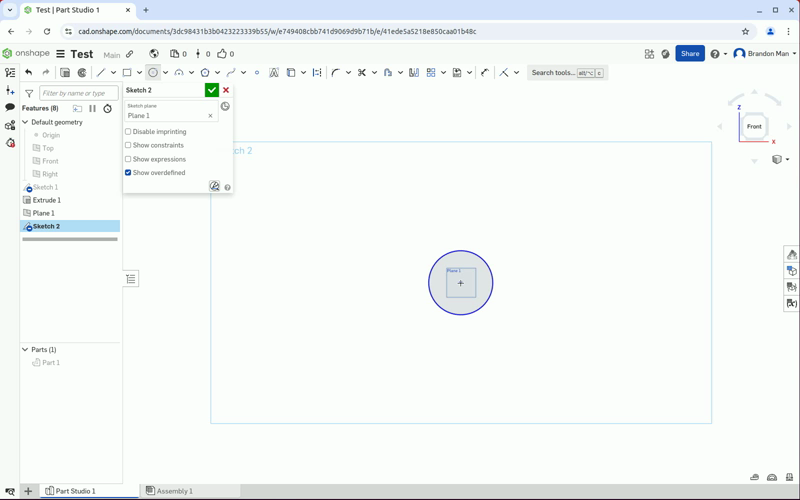
click(460, 282)
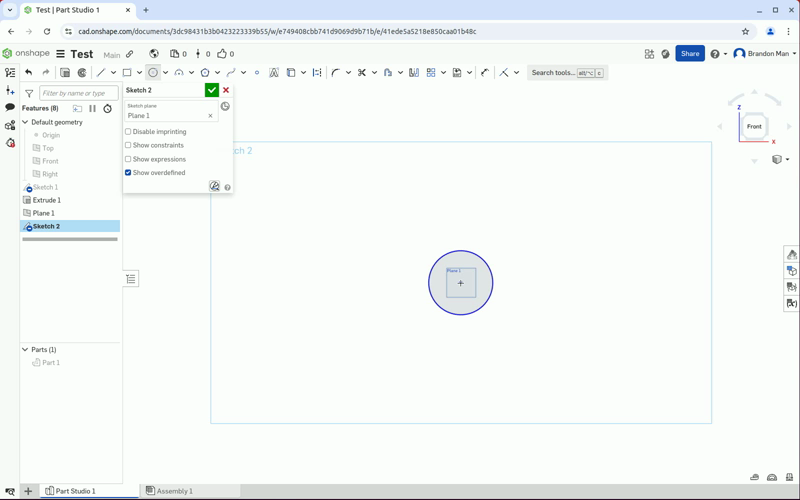
key_up(shift)
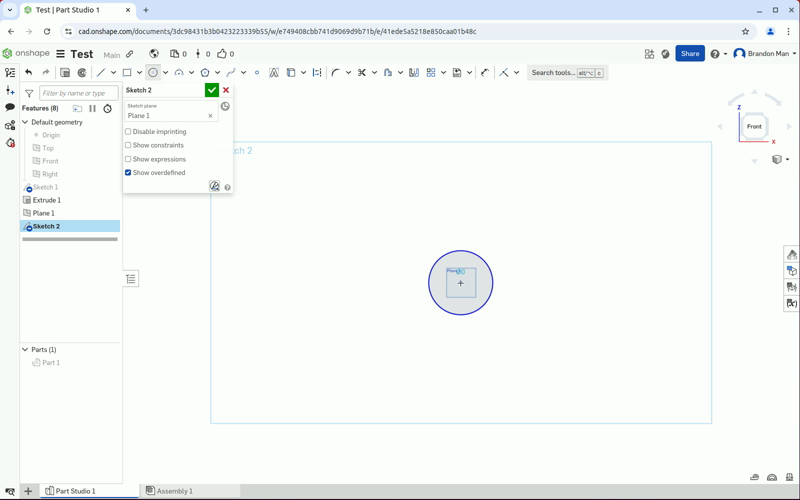
mouse_move(478, 282)
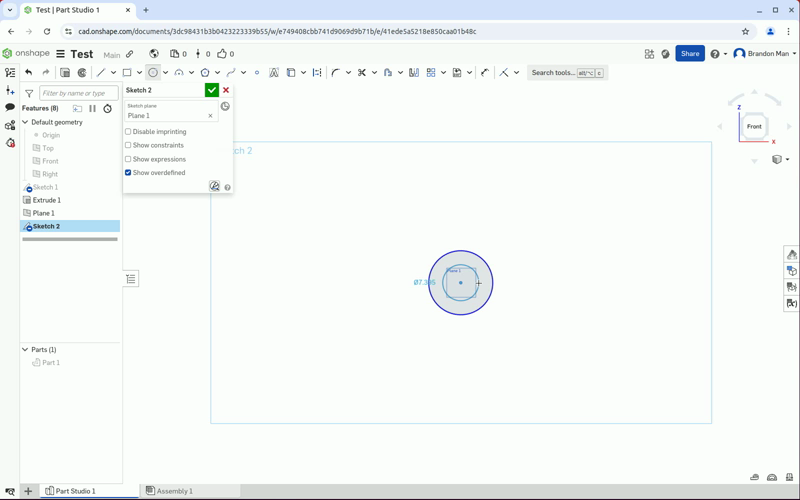
click(478, 282)
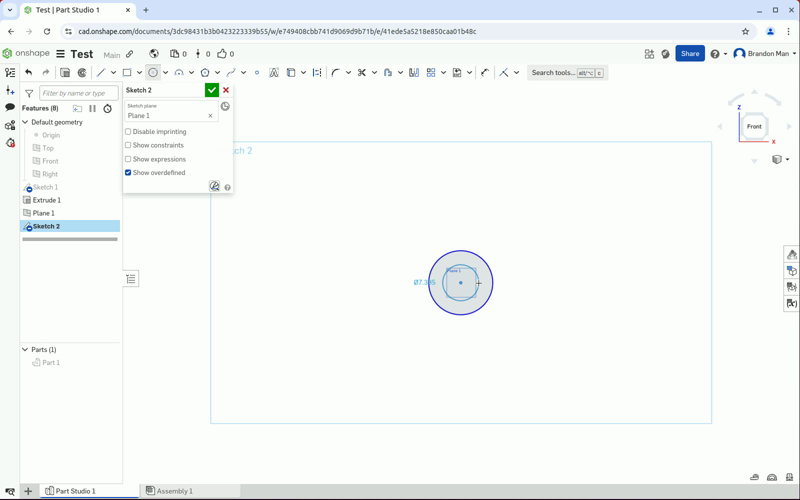
key(esc)
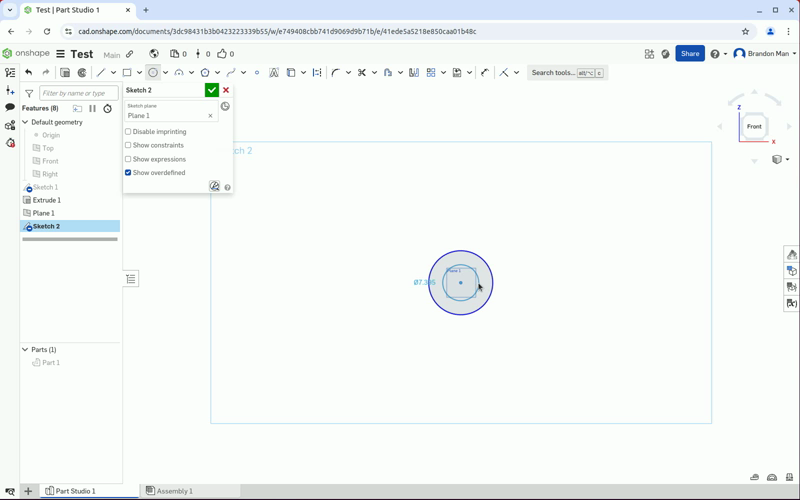
mouse_move(443, 264)
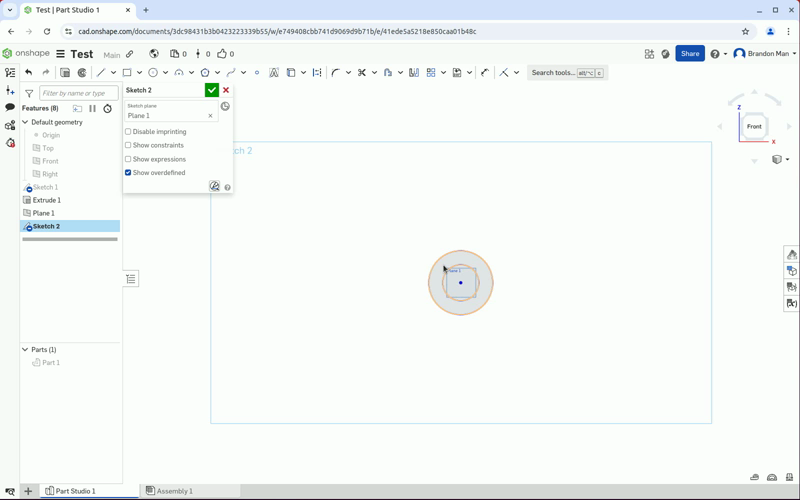
click(443, 264)
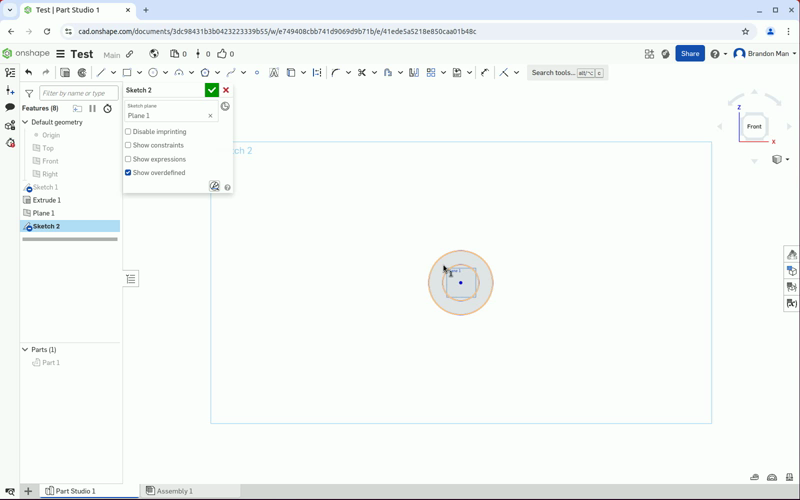
mouse_move(73, 352)
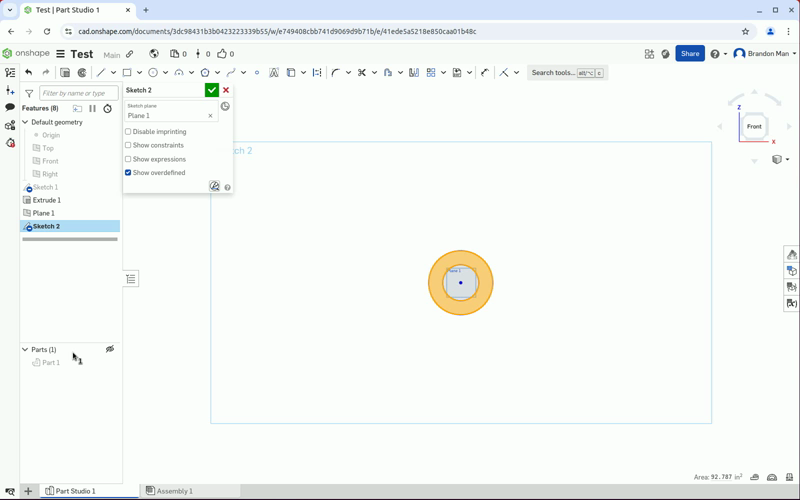
key(shift+y)
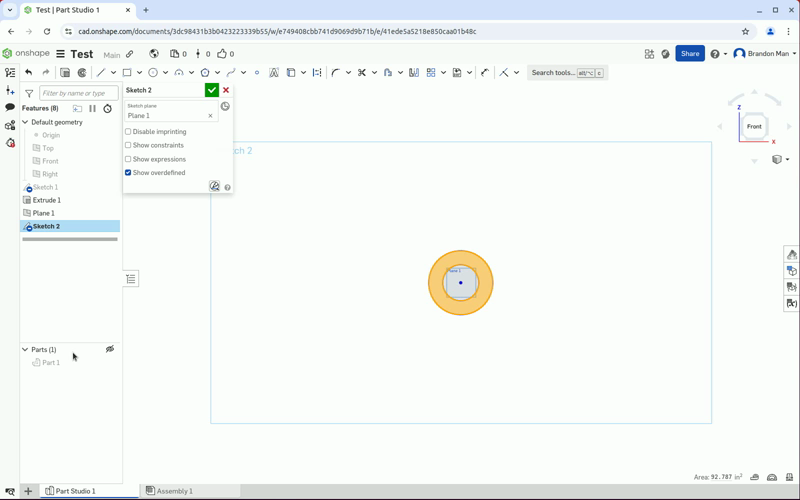
key(shift+e)
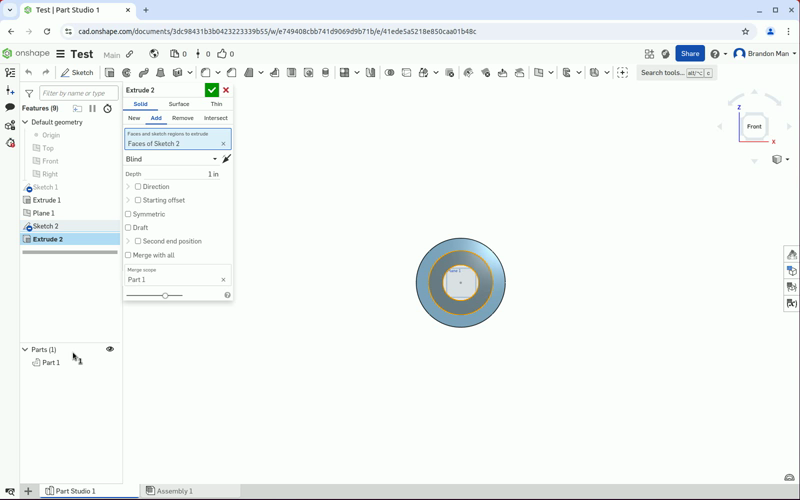
mouse_move(143, 106)
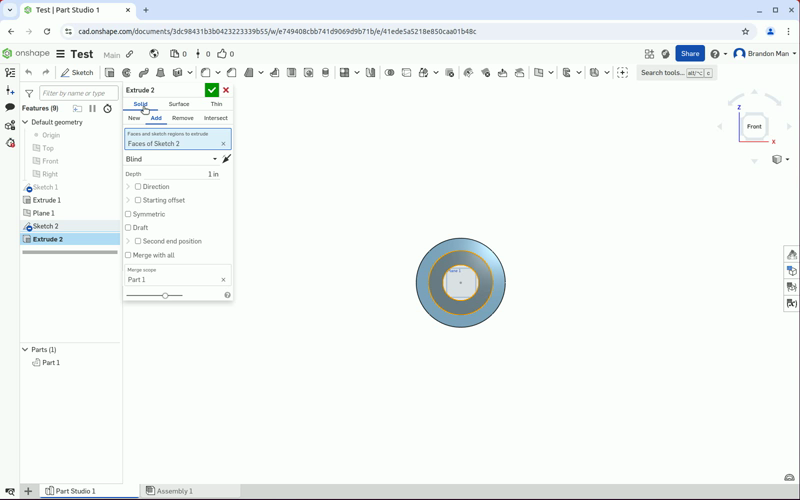
click(143, 106)
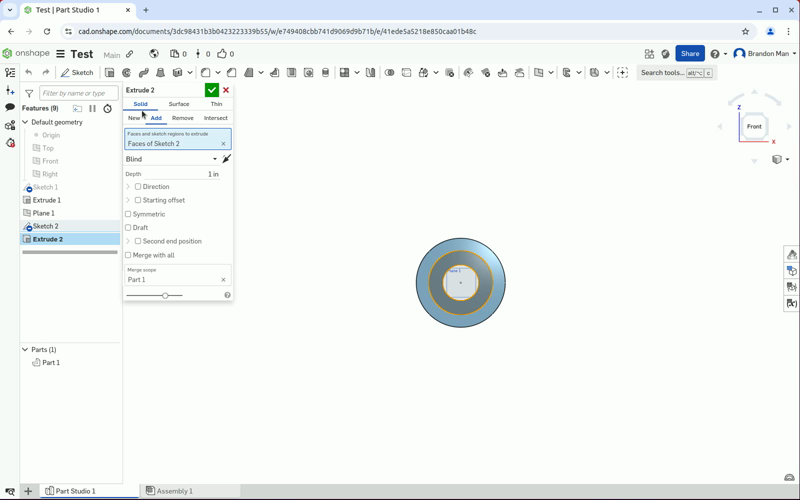
mouse_move(137, 120)
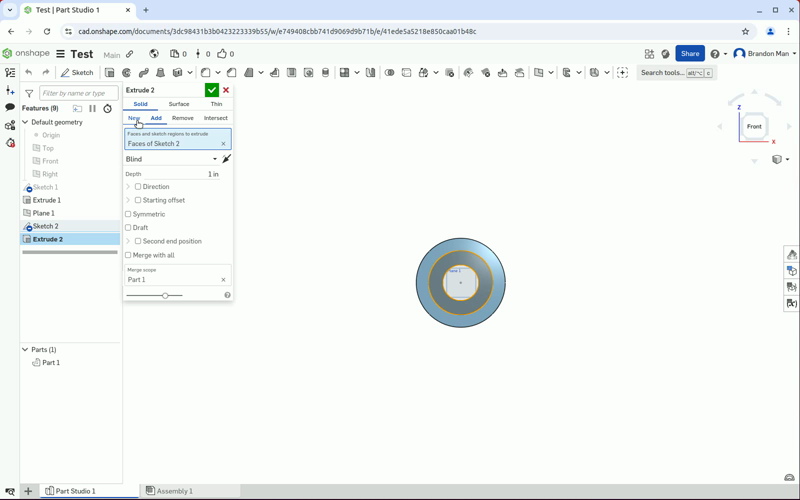
click(137, 120)
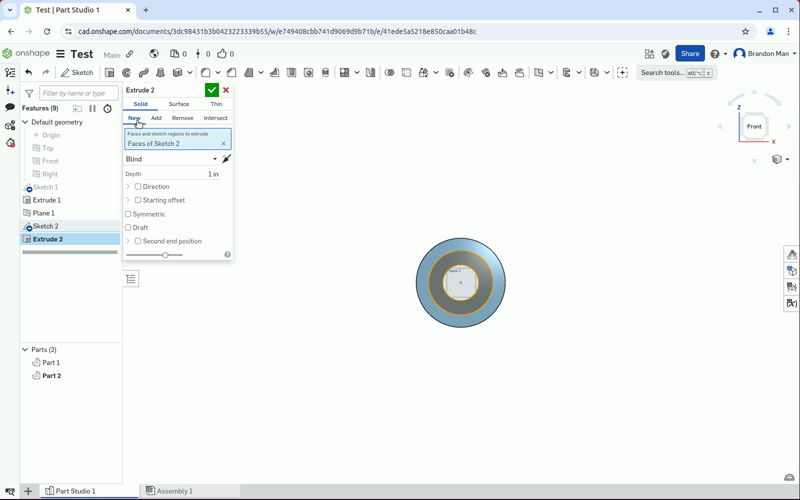
key(tab, 4)
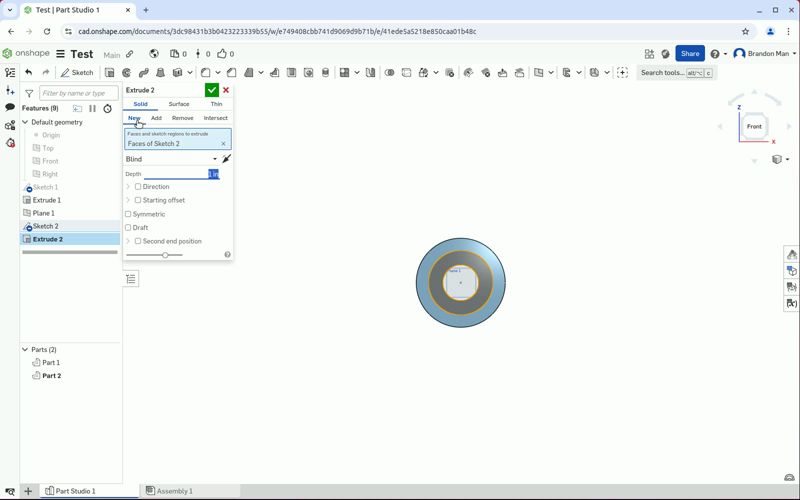
text(1.204)
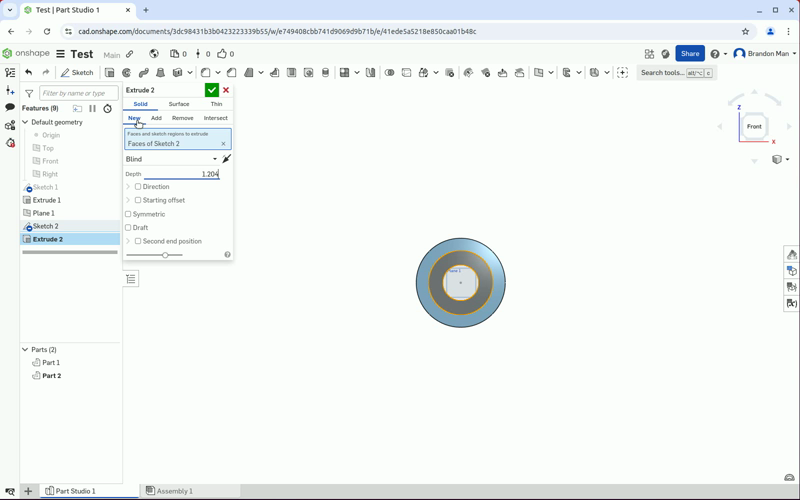
key(enter)
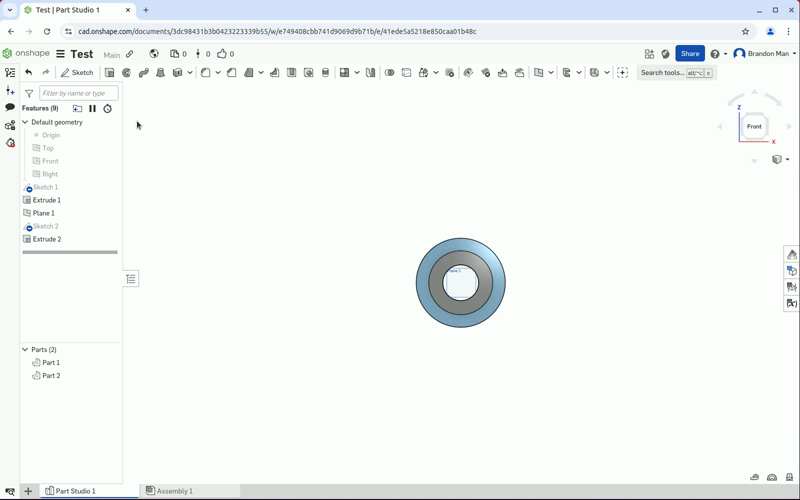
key(shift+h)
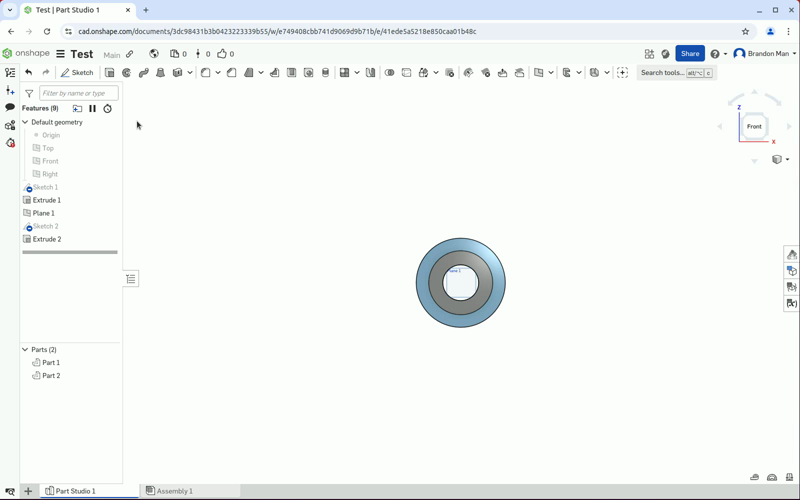
key(shift+h)
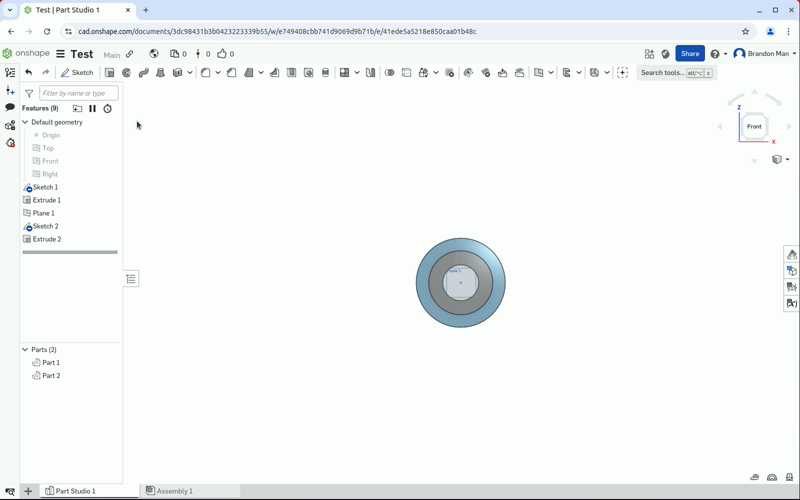
key(shift+7)
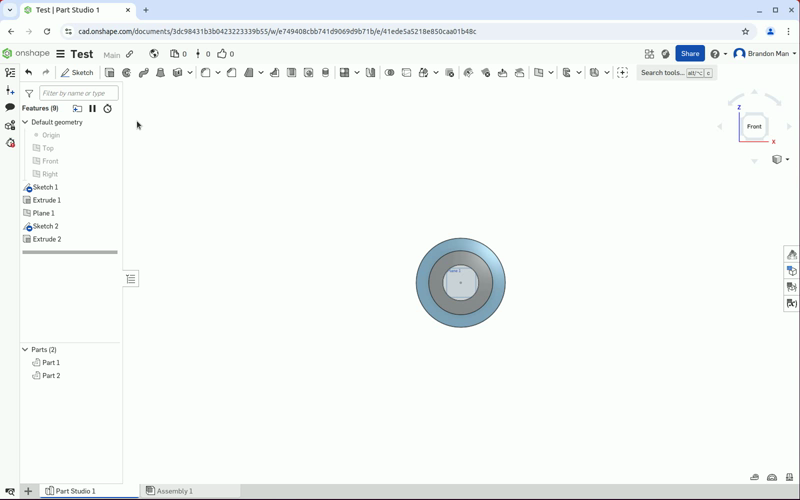
key(left, 2)
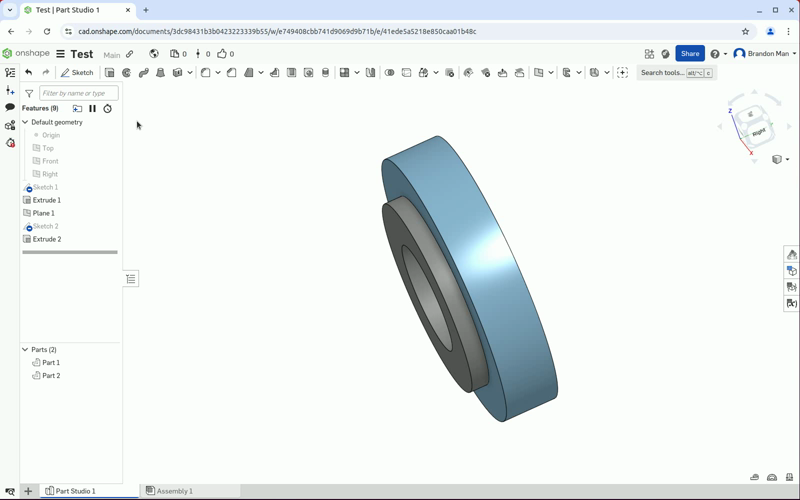
key(down, 2)
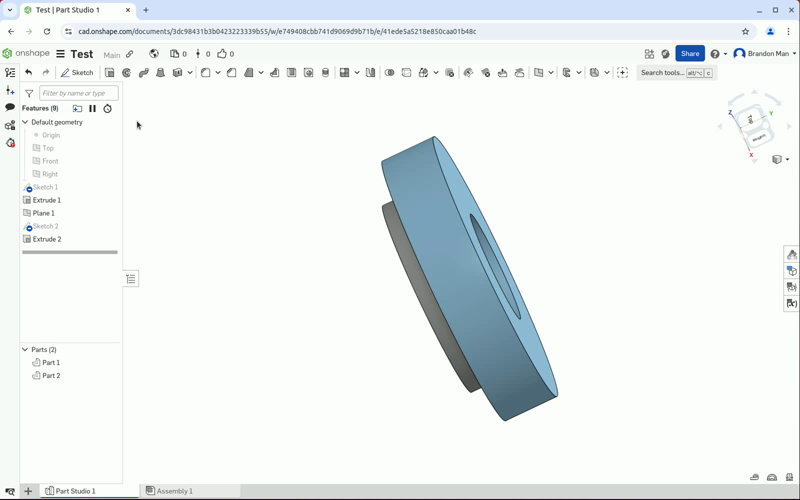
key(up, 2)
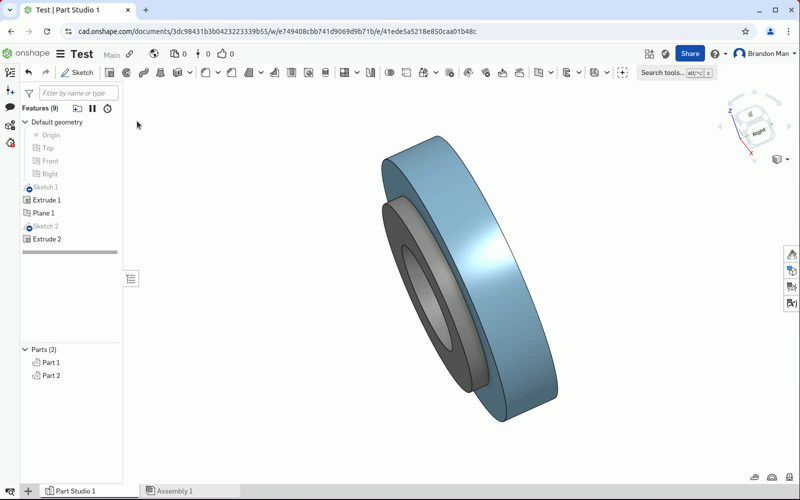
key(right, 2)
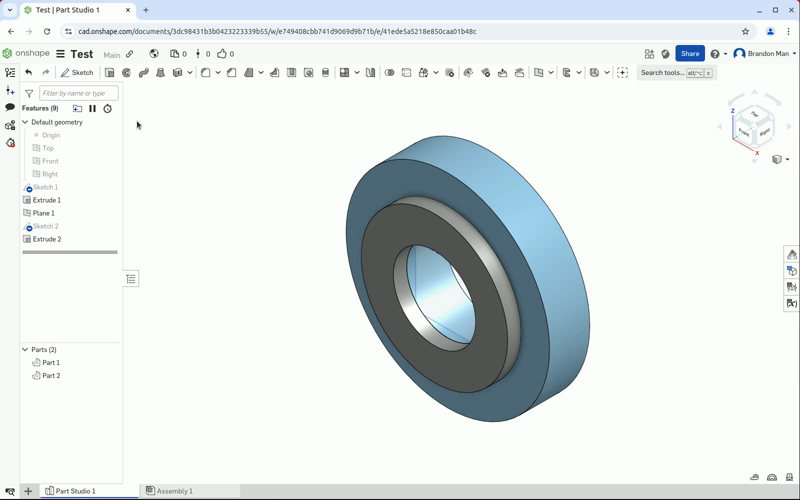
mouse_move(73, 189)
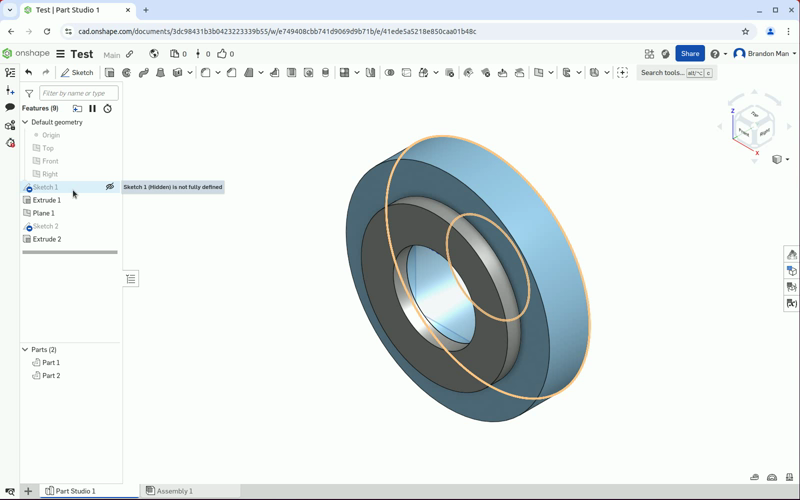
click(73, 189)